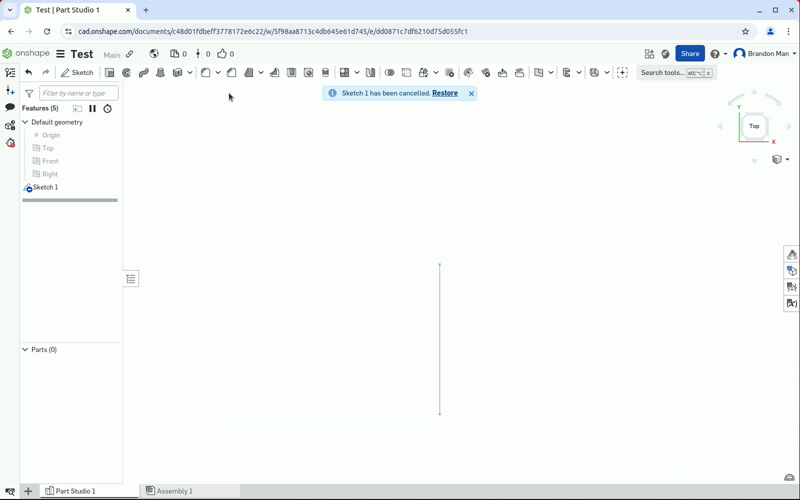
key(shift+h)
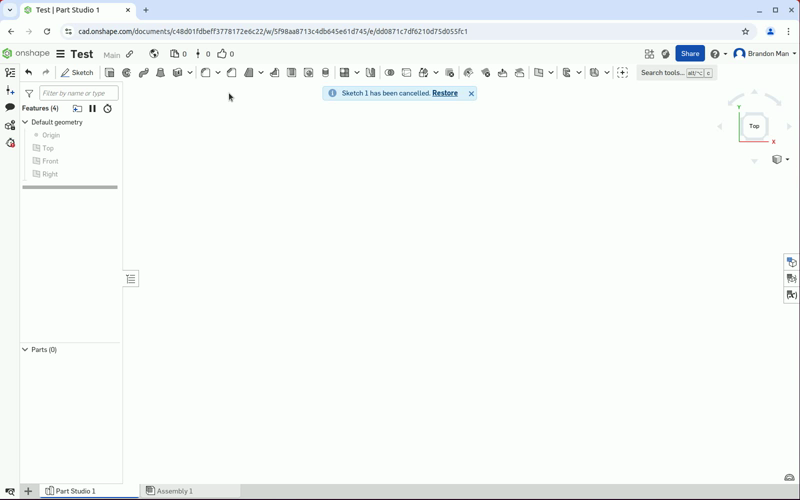
mouse_move(73, 352)
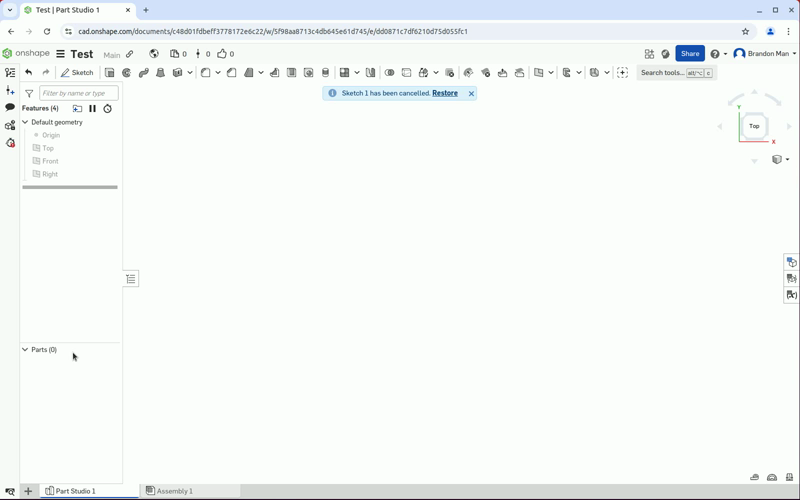
key(y)
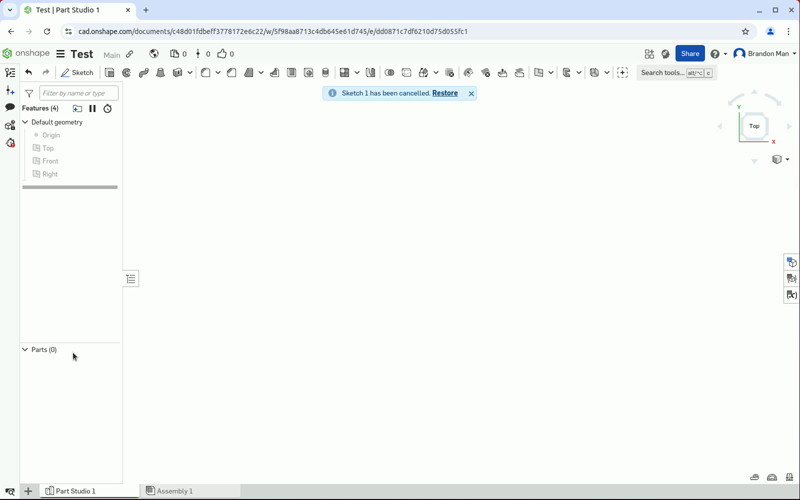
key(shift+p)
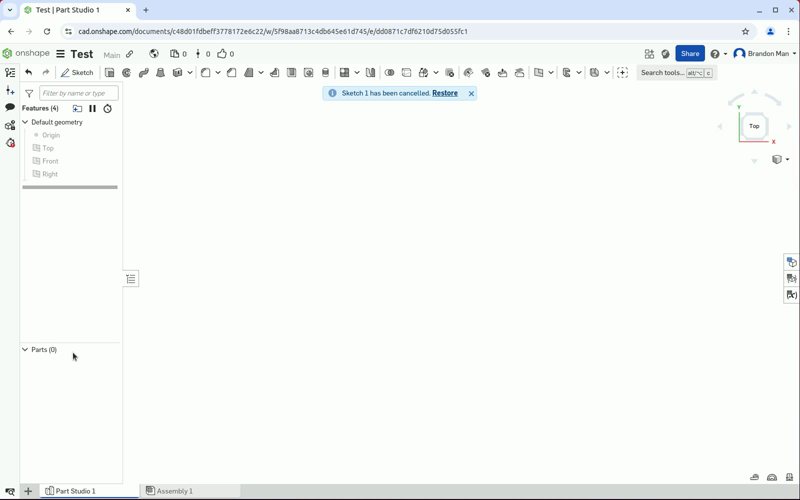
key(space)
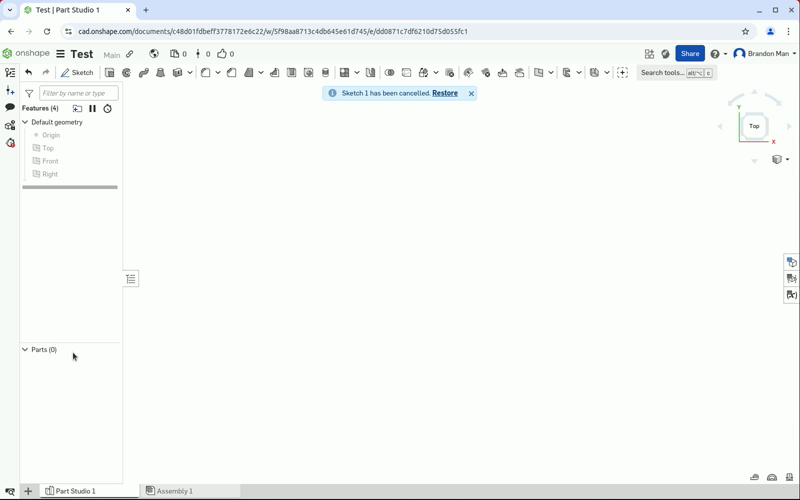
key_down(shift)
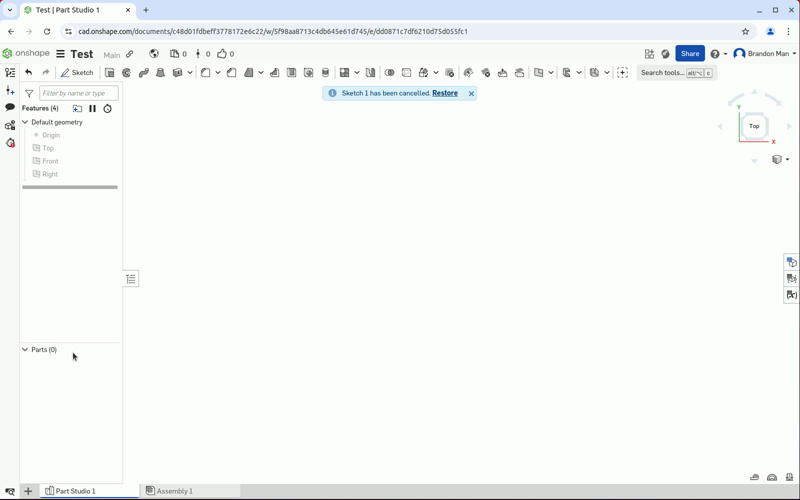
key(up)
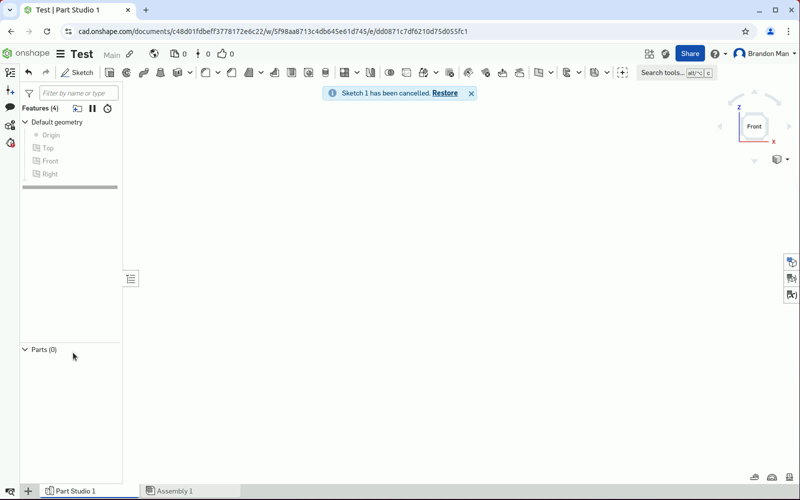
key_up(shift)
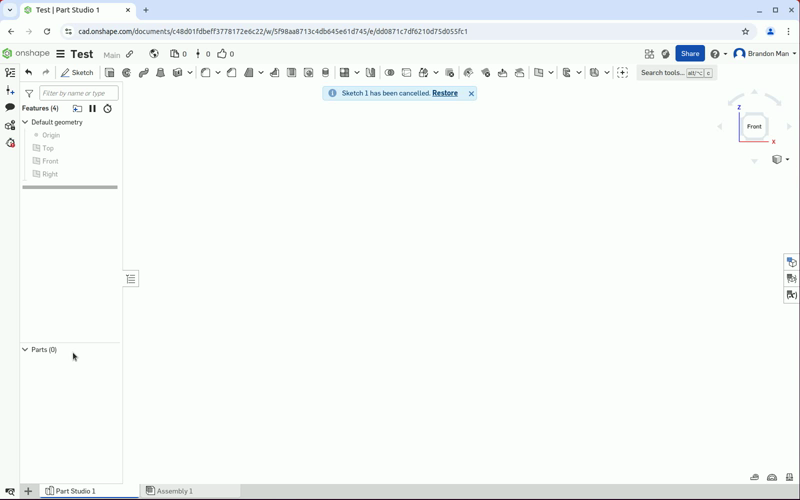
mouse_move(73, 352)
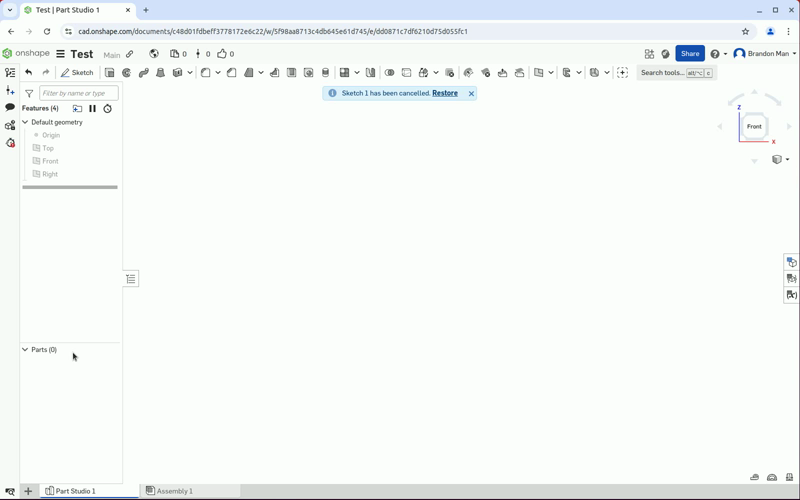
key(shift+y)
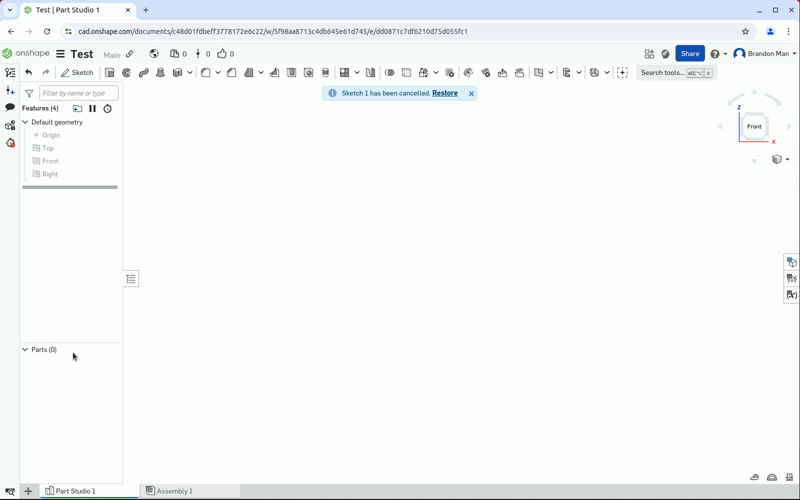
key(shift+s)
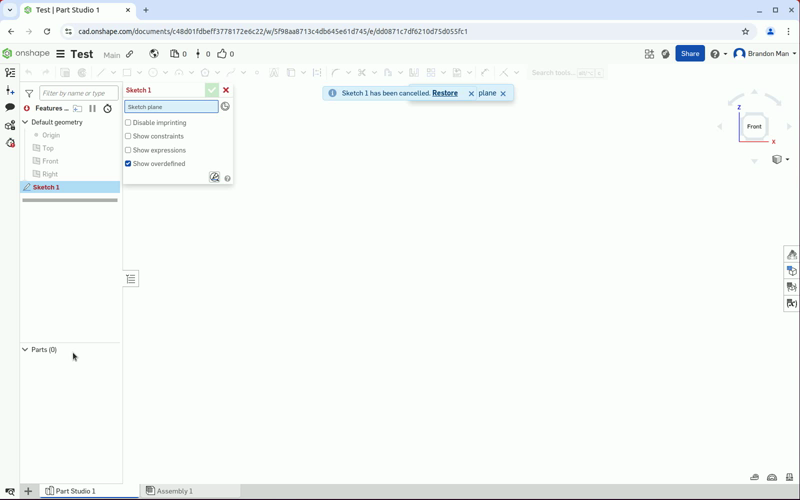
mouse_move(73, 163)
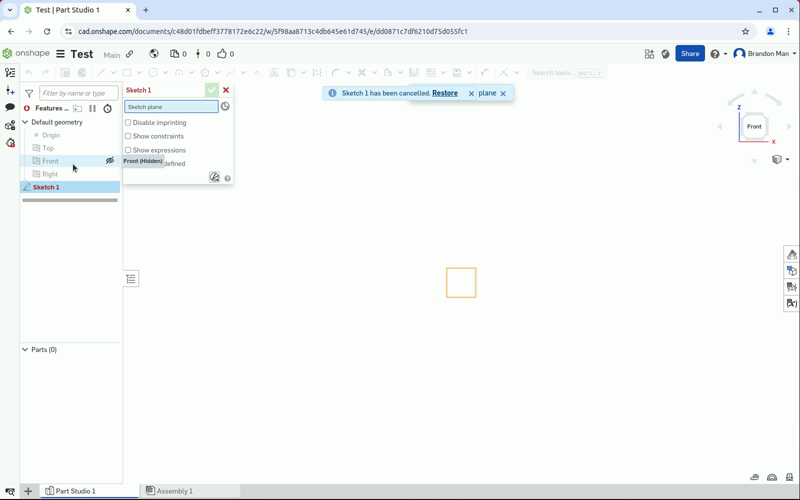
click(73, 163)
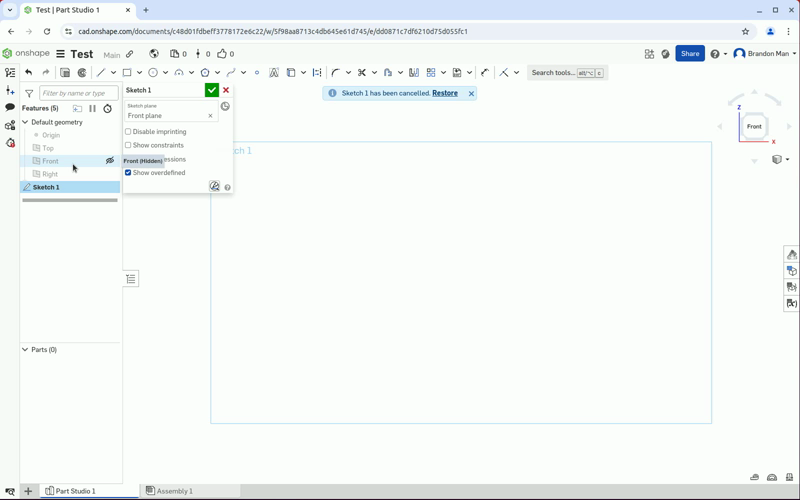
mouse_move(73, 352)
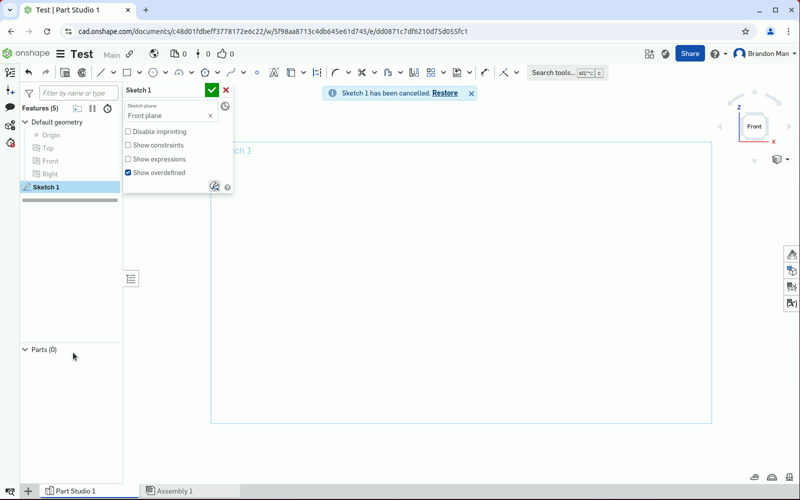
key(y)
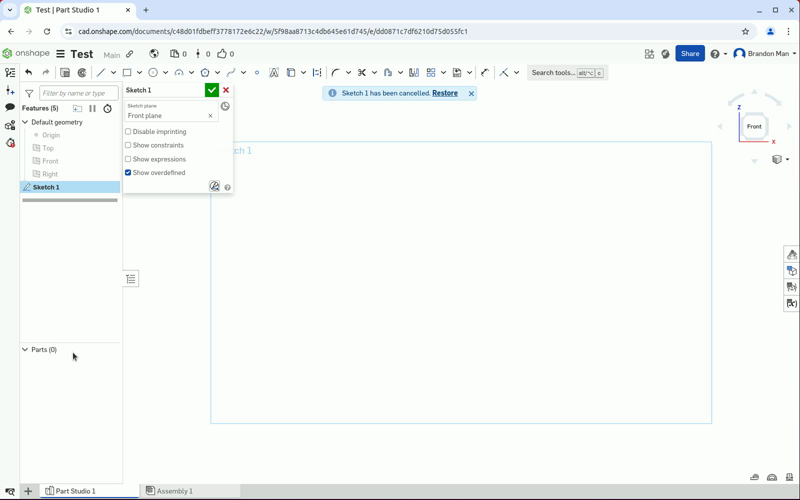
key(c)
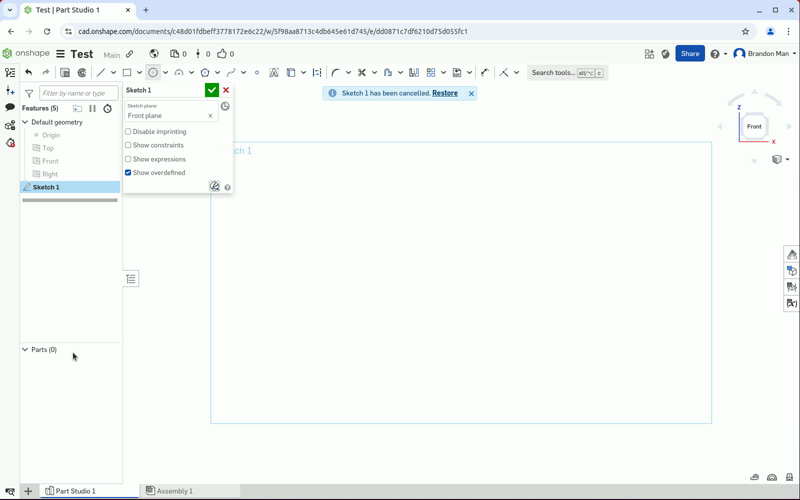
key_down(shift)
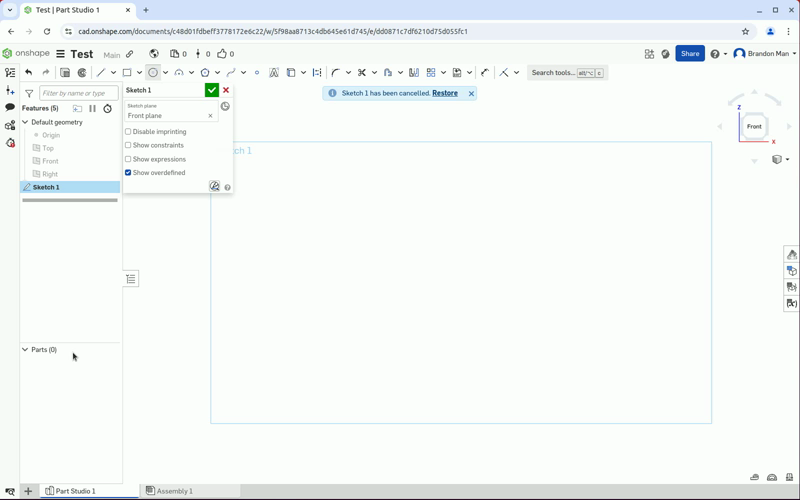
mouse_move(461, 282)
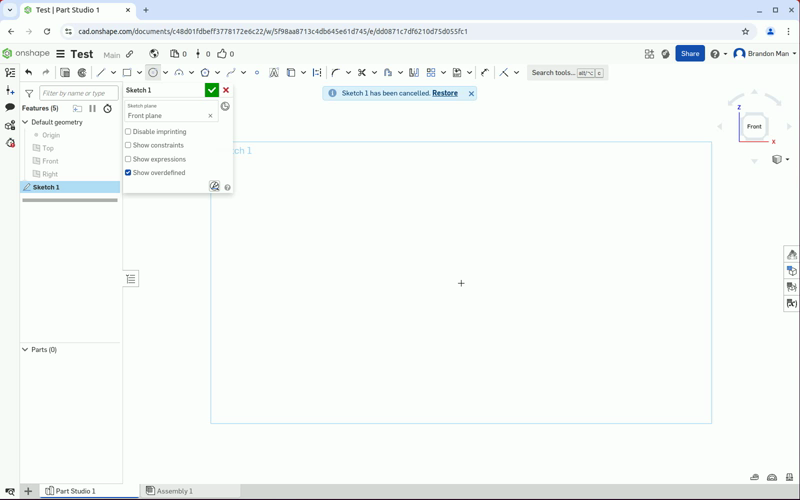
click(461, 282)
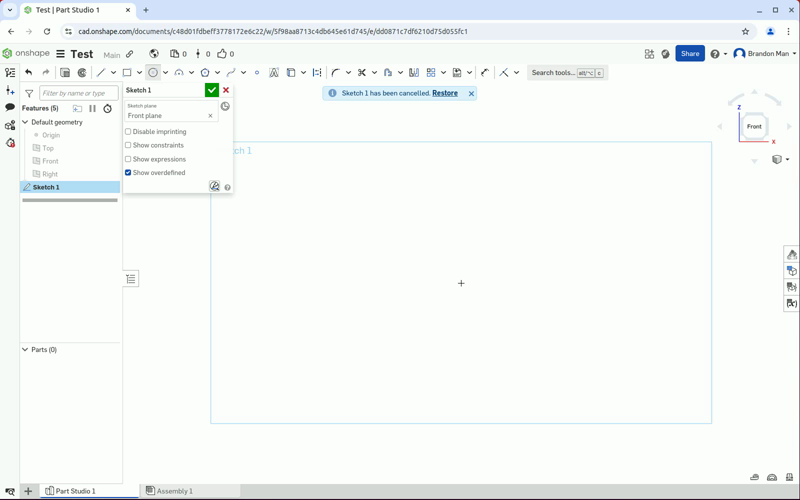
key_up(shift)
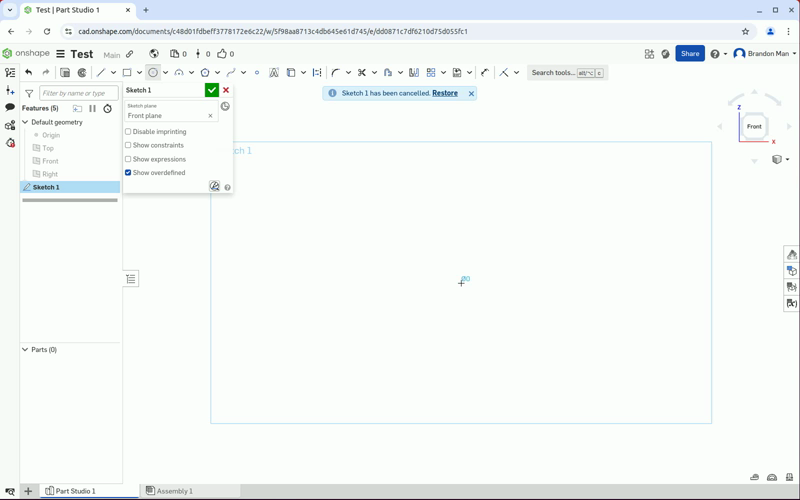
mouse_move(497, 282)
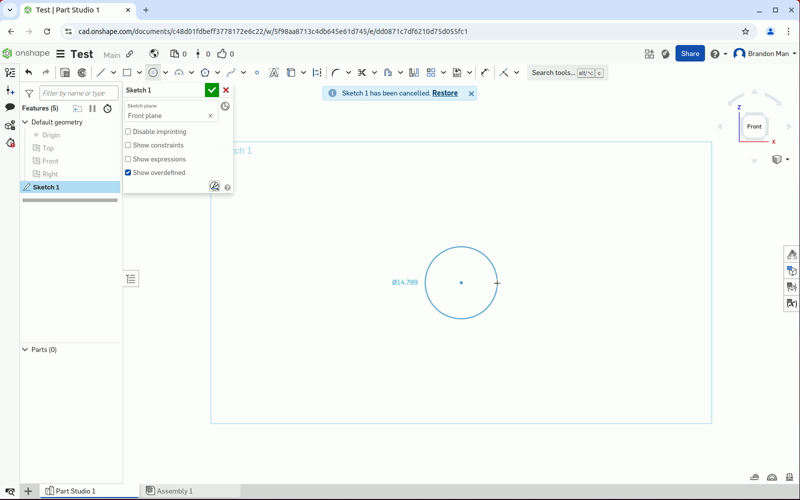
click(497, 282)
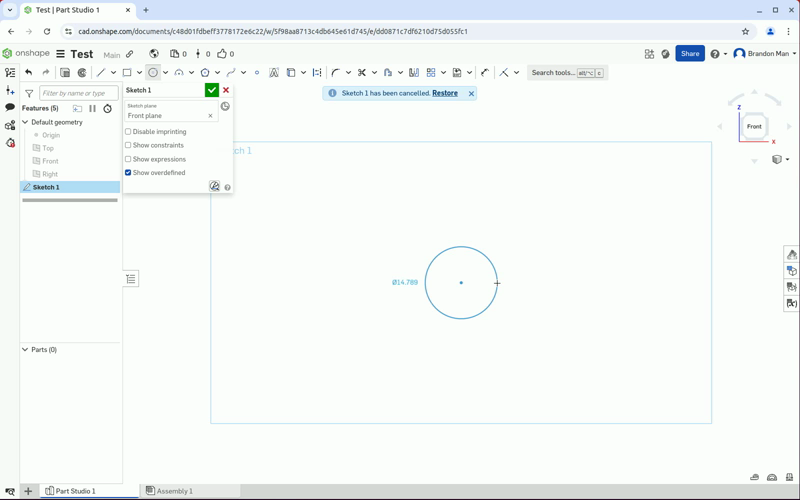
key(esc)
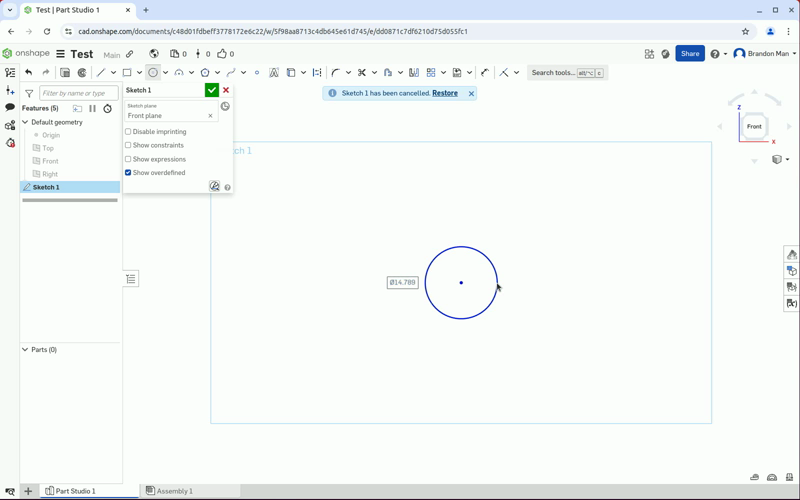
key(c)
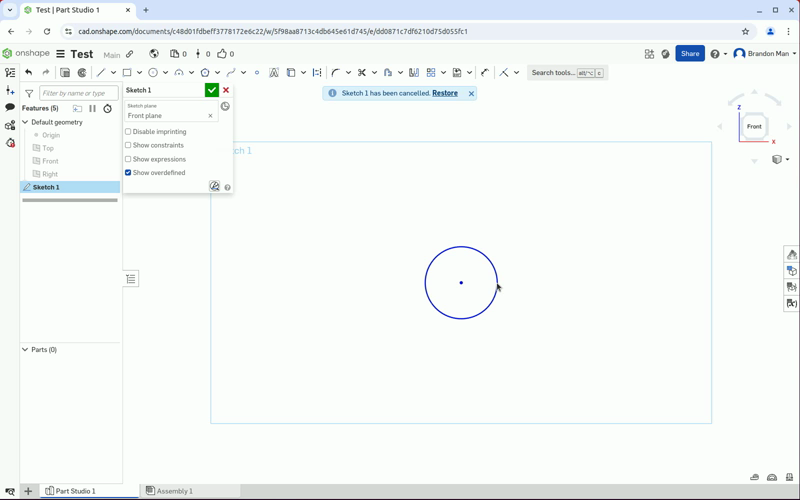
key_down(shift)
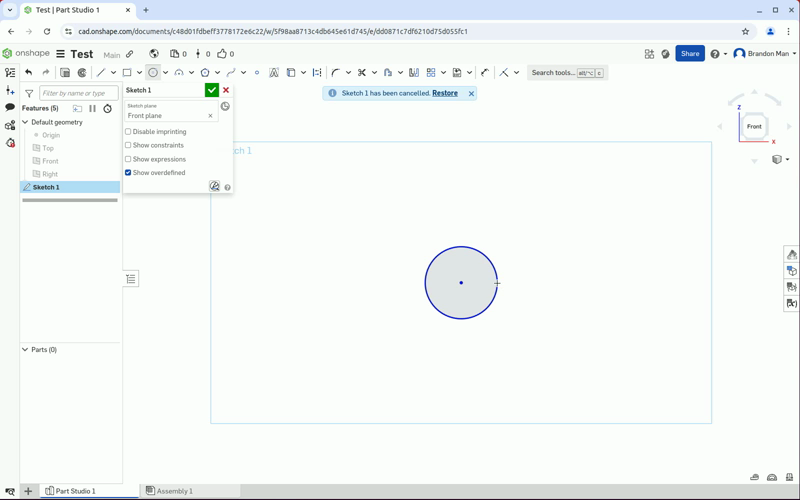
mouse_move(461, 282)
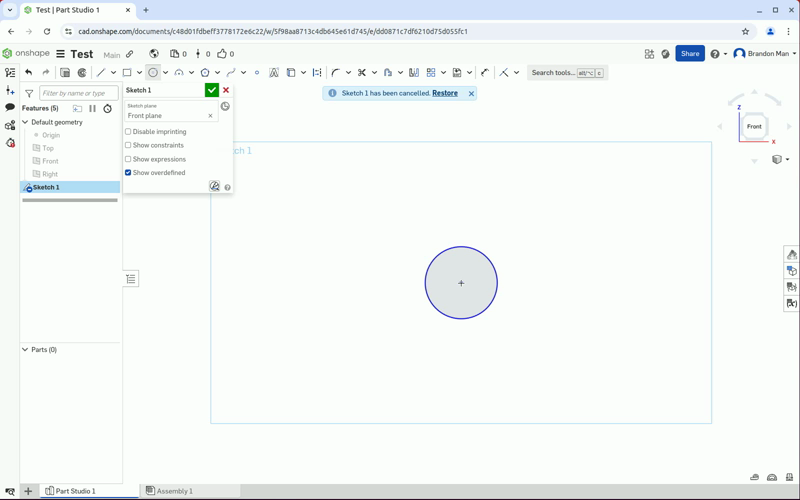
click(461, 282)
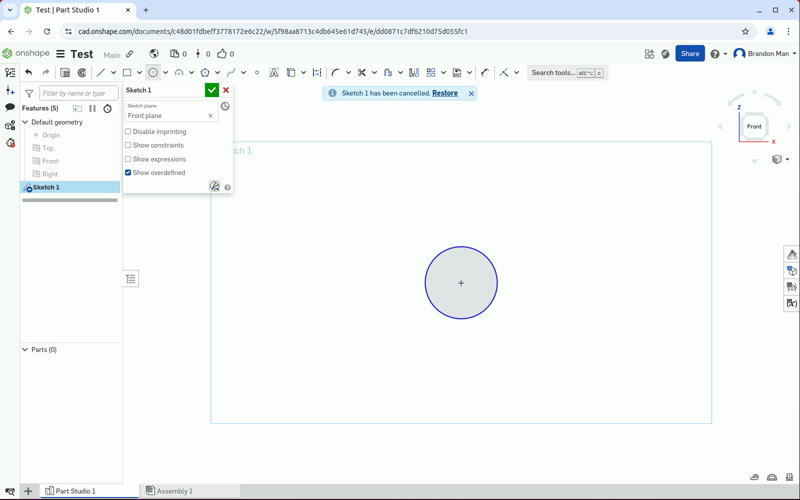
key_up(shift)
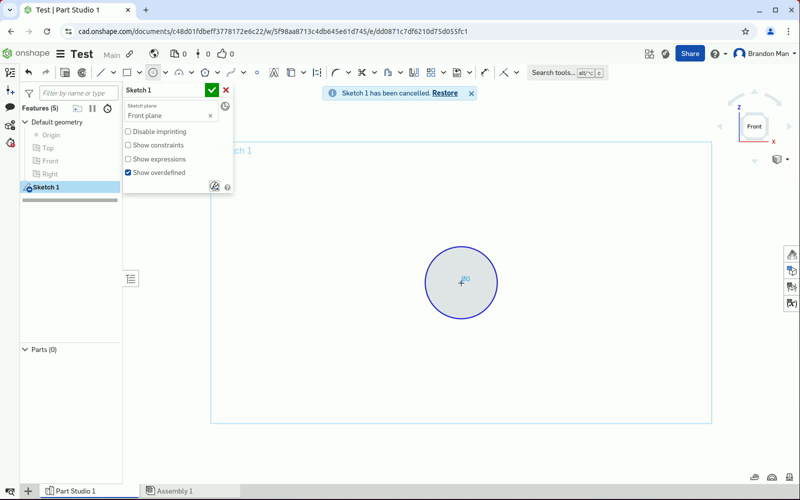
mouse_move(479, 282)
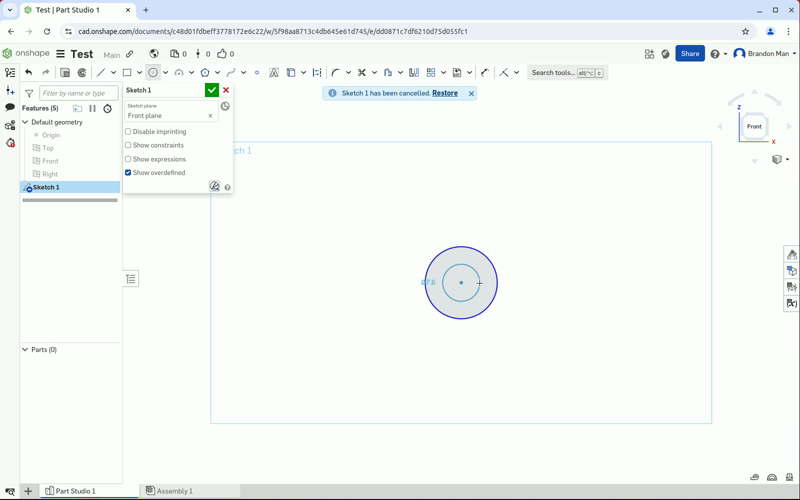
click(479, 282)
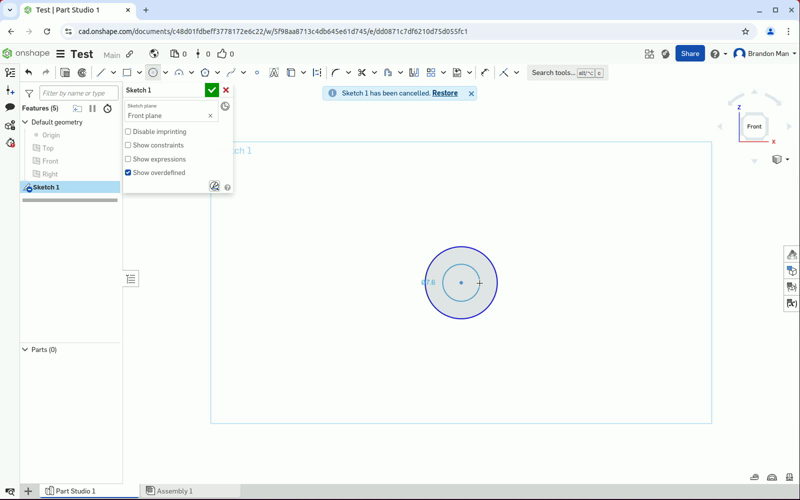
key(esc)
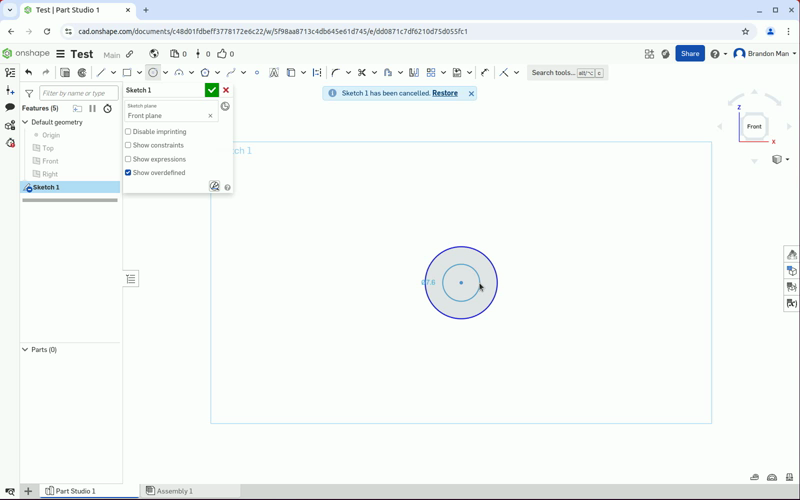
mouse_move(442, 295)
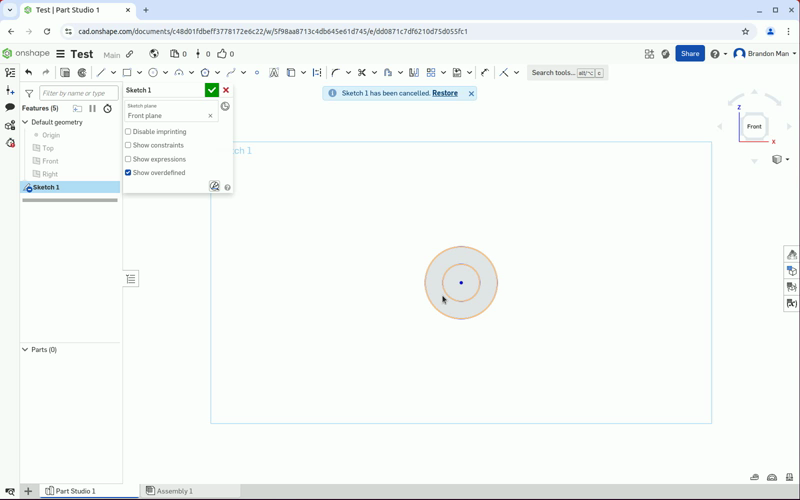
click(442, 295)
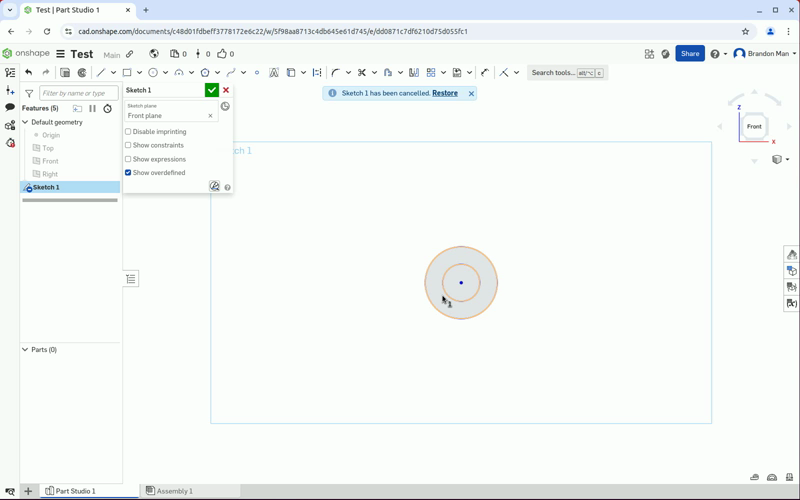
mouse_move(73, 352)
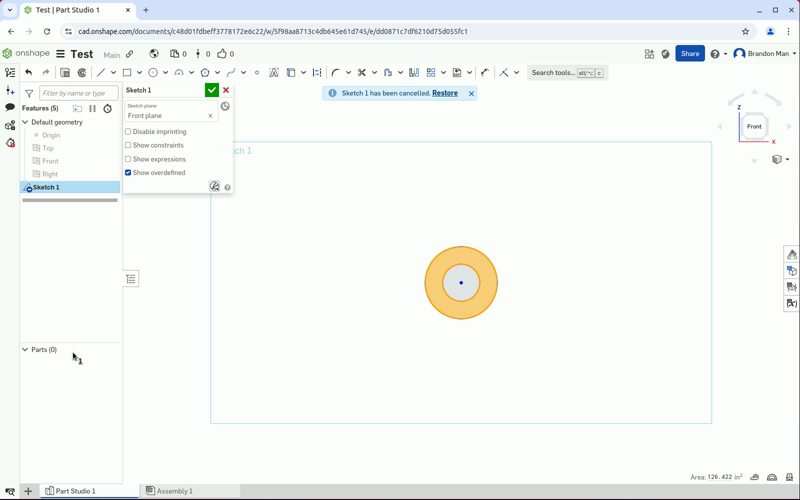
key(shift+y)
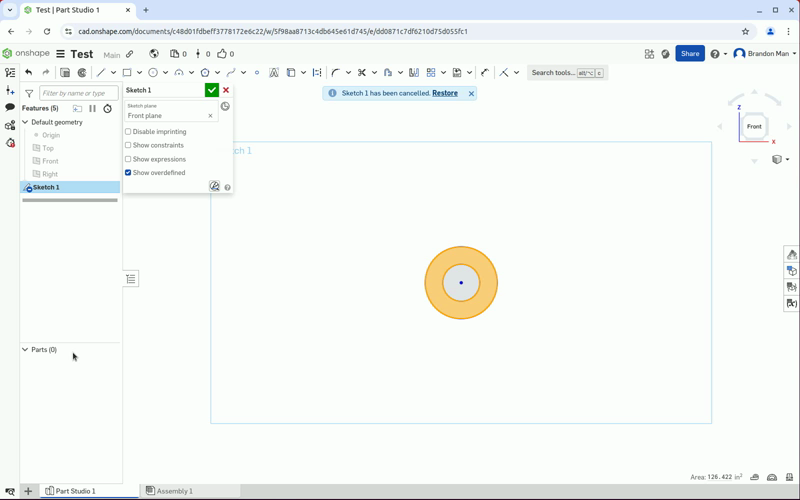
key(shift+e)
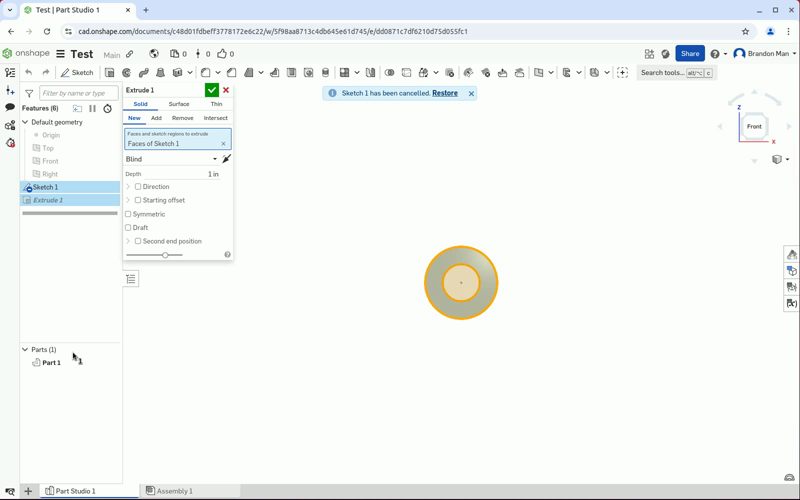
mouse_move(143, 106)
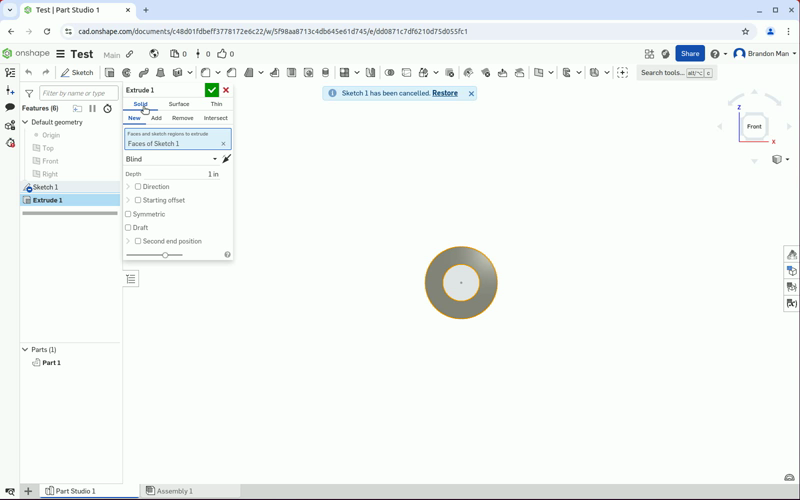
click(143, 106)
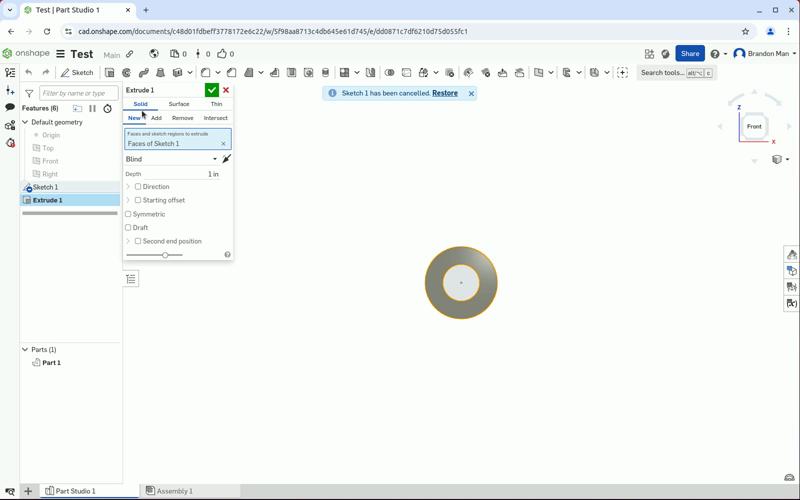
mouse_move(137, 120)
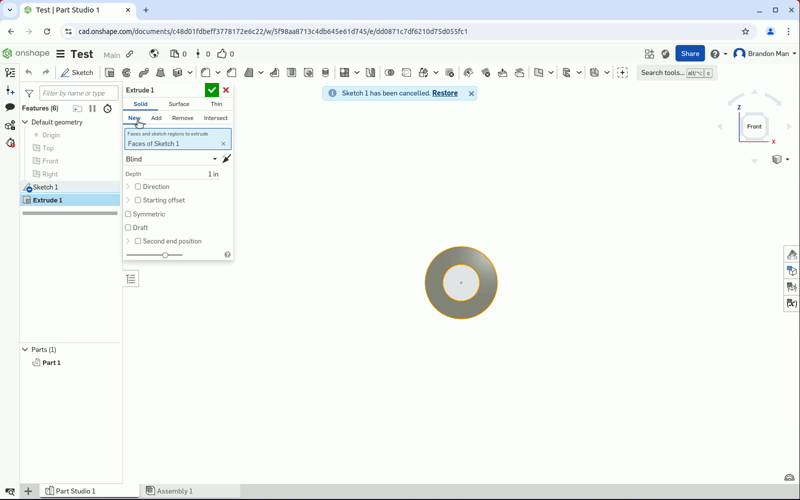
click(137, 120)
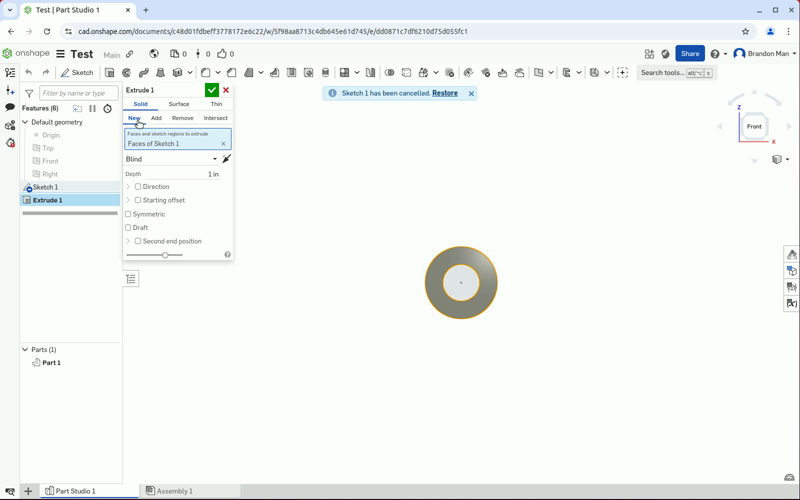
key(tab, 4)
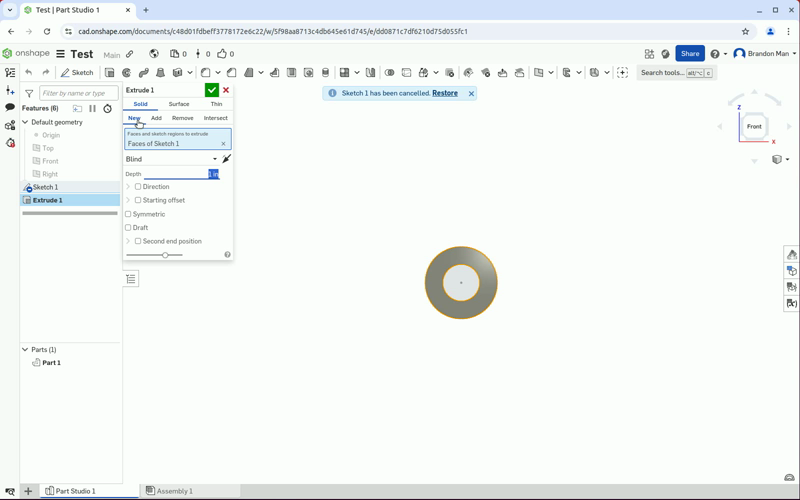
text(3.129)
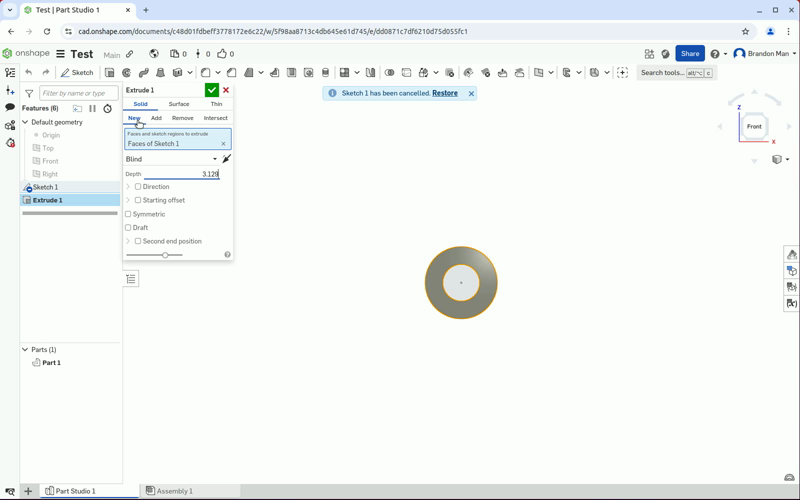
key(enter)
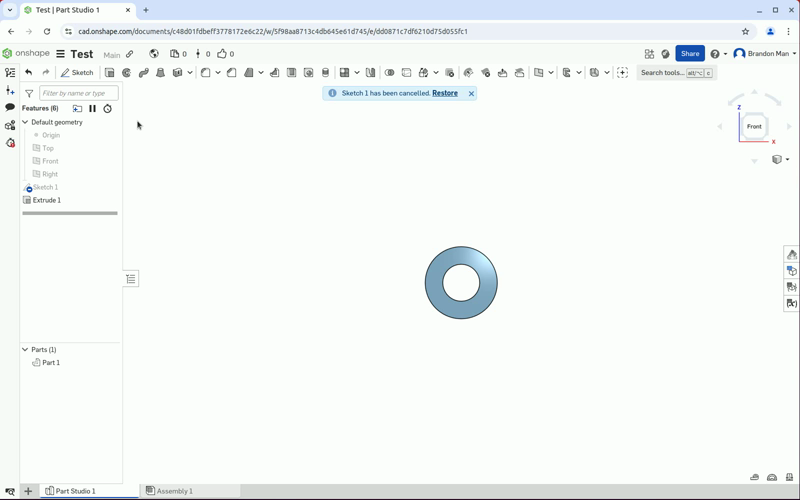
key(shift+h)
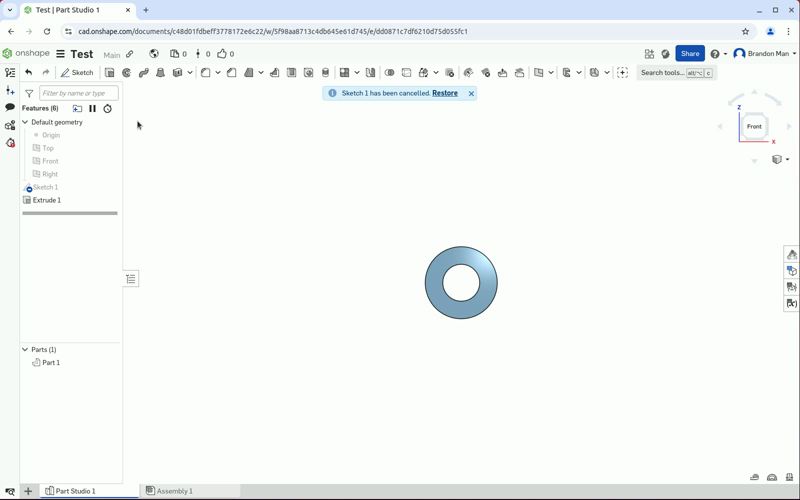
key(shift+h)
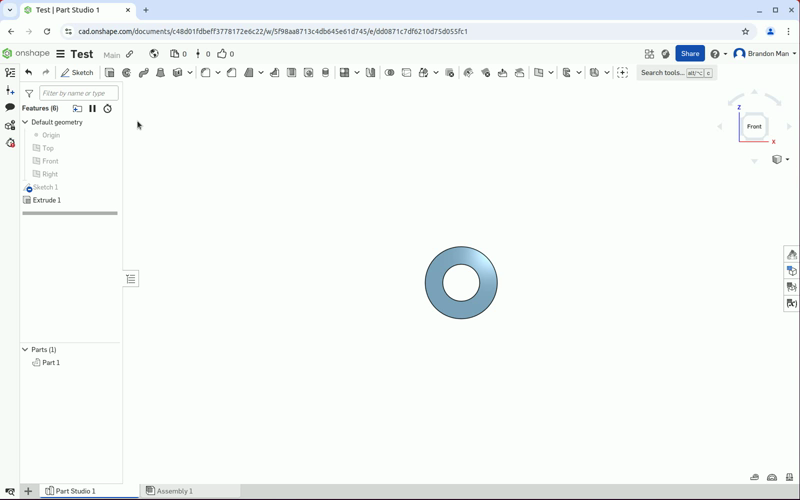
mouse_move(73, 189)
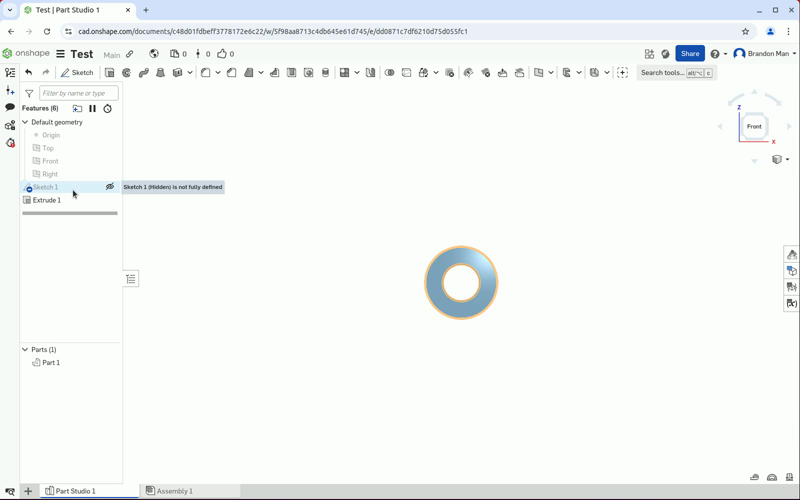
click(73, 189)
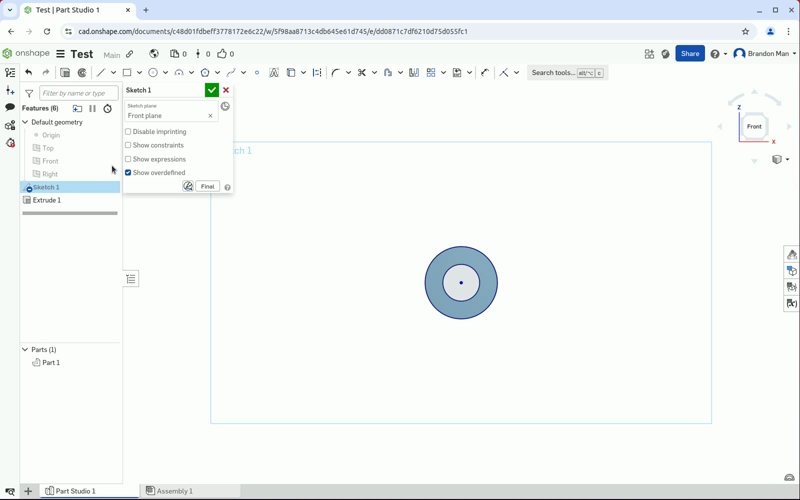
mouse_move(229, 92)
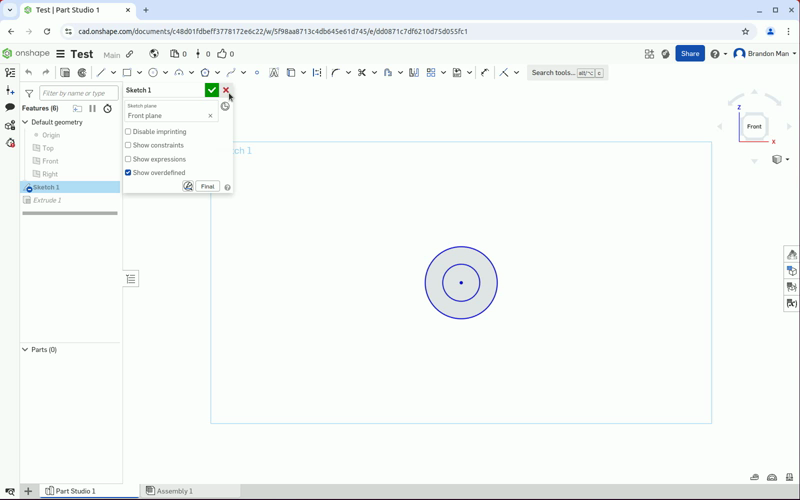
click(229, 92)
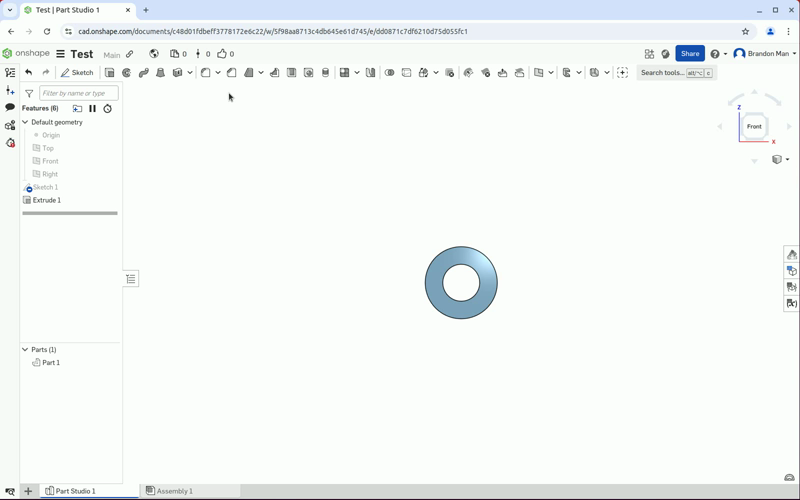
mouse_move(541, 75)
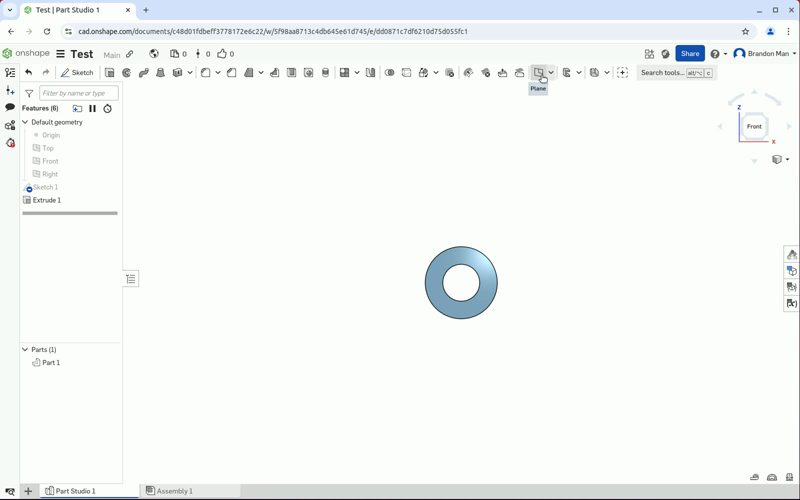
click(541, 75)
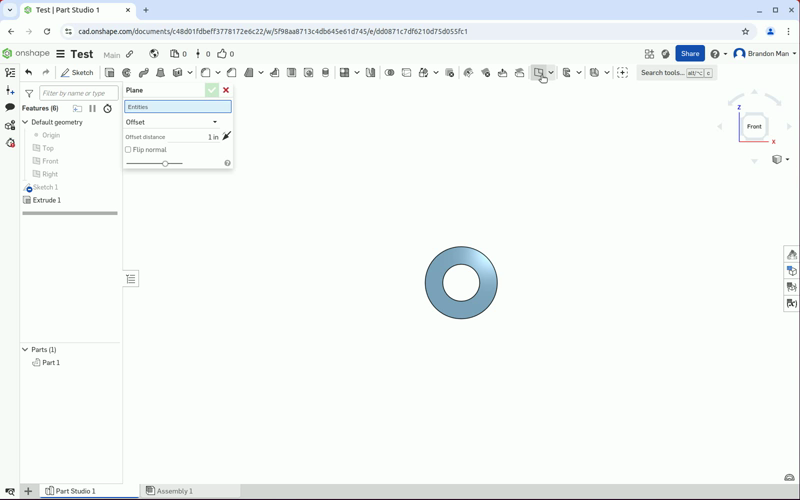
mouse_move(73, 163)
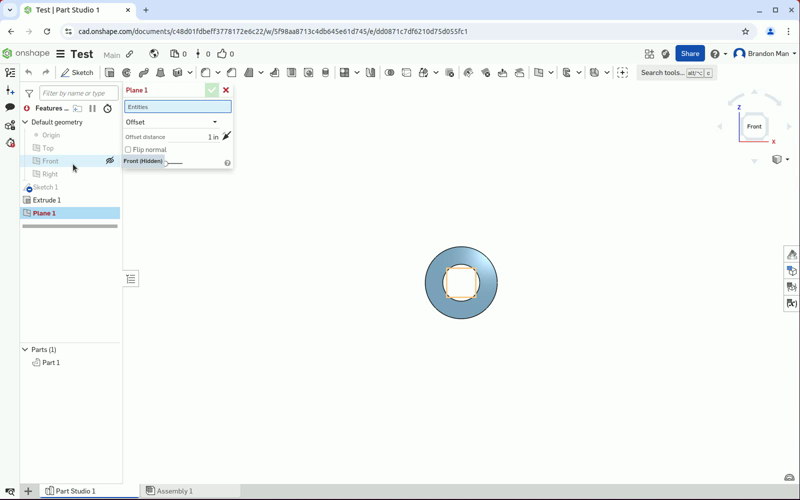
click(73, 163)
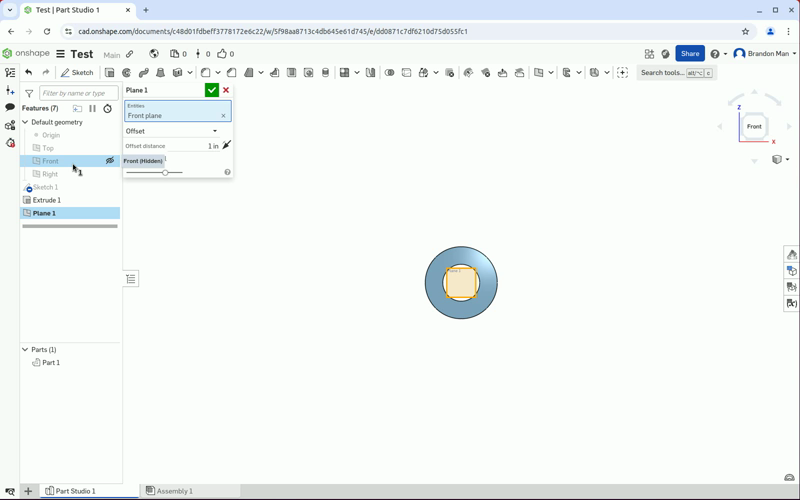
key(tab, 2)
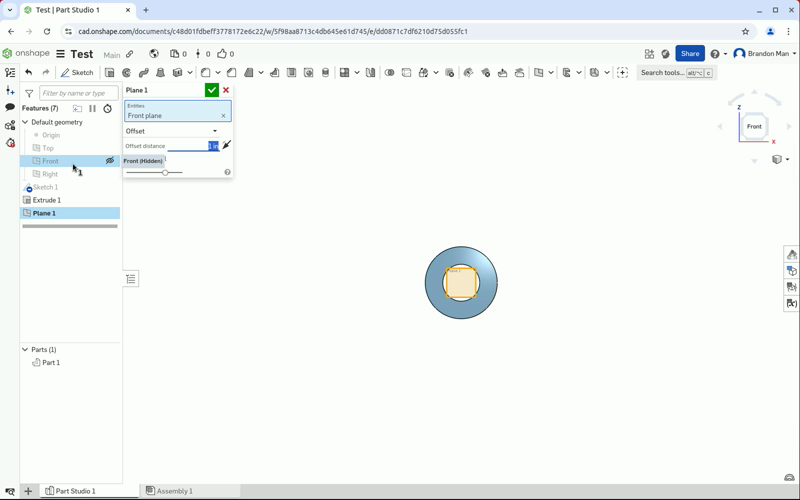
text(3.143)
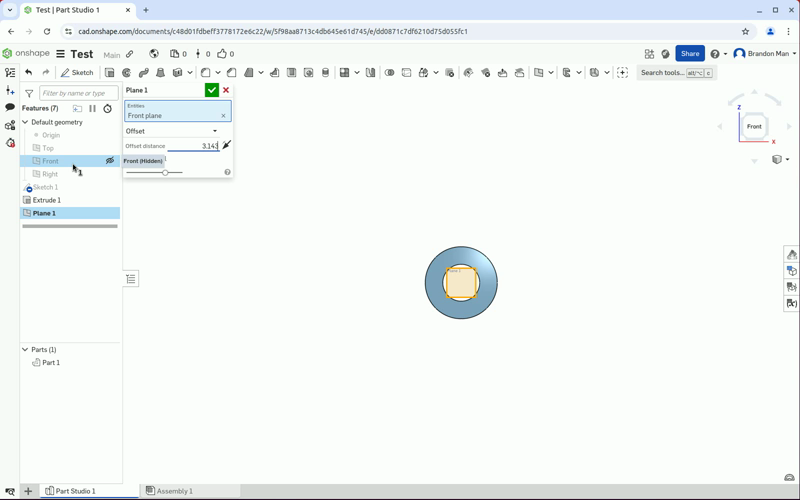
key(enter, 2)
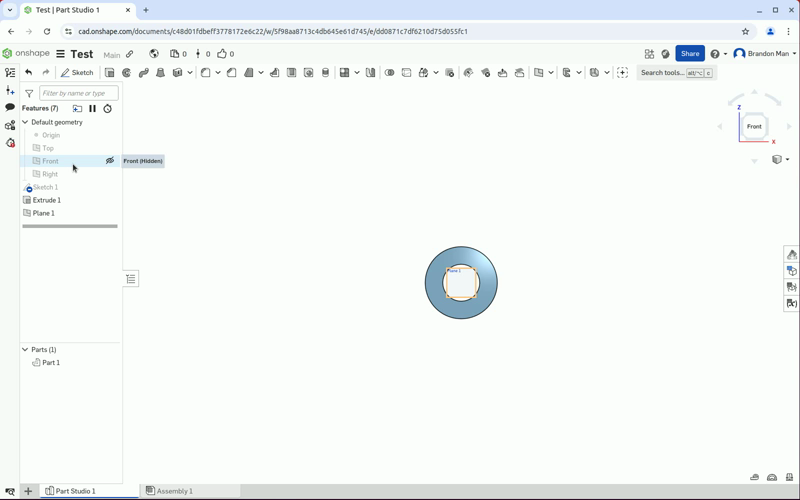
key(shift+s)
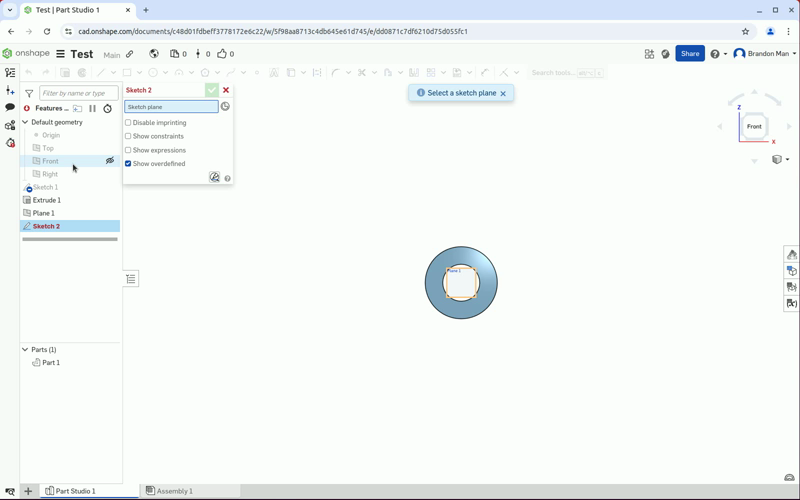
mouse_move(73, 215)
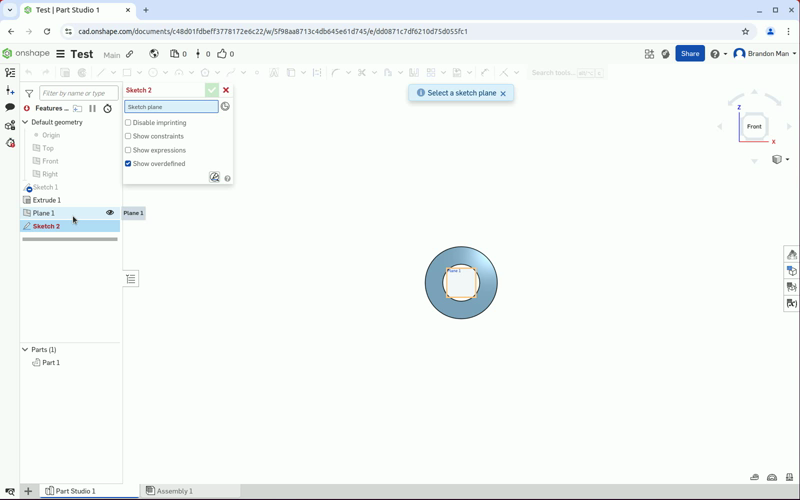
click(73, 215)
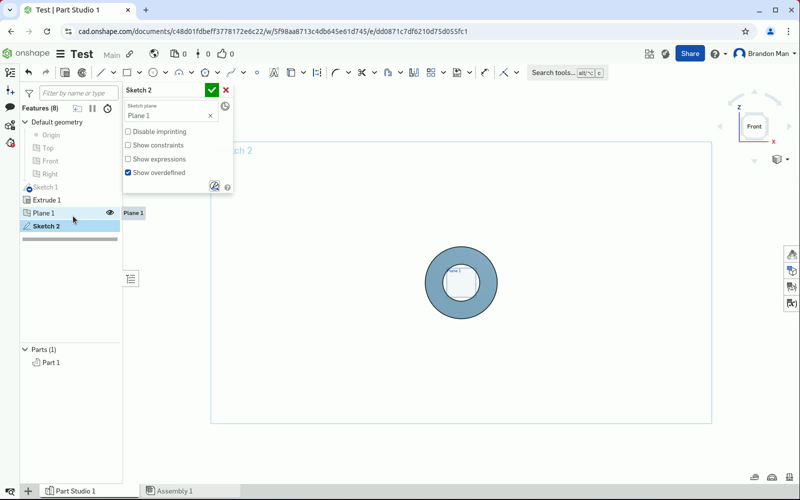
mouse_move(73, 352)
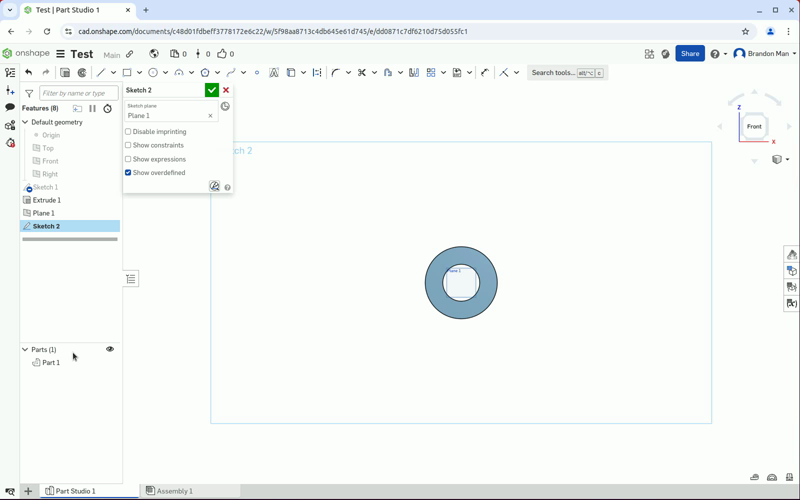
key(y)
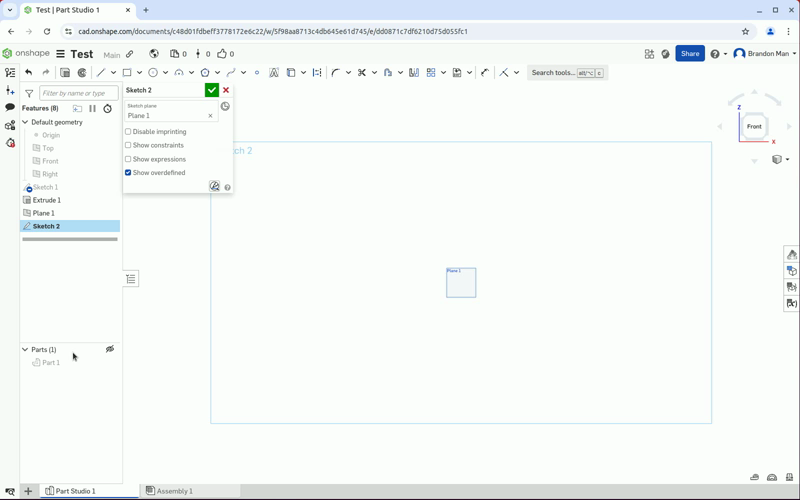
key(c)
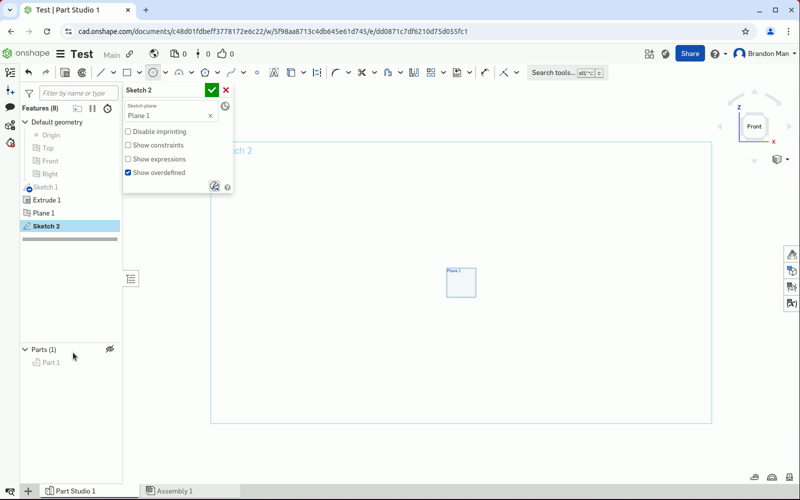
key_down(shift)
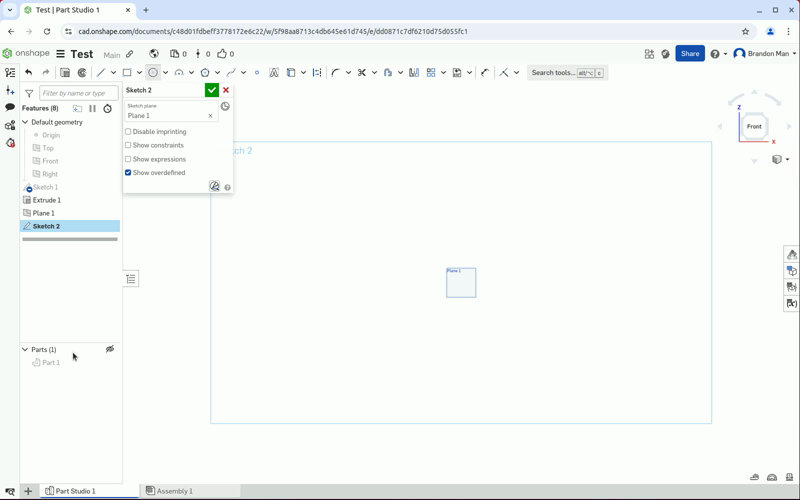
mouse_move(461, 282)
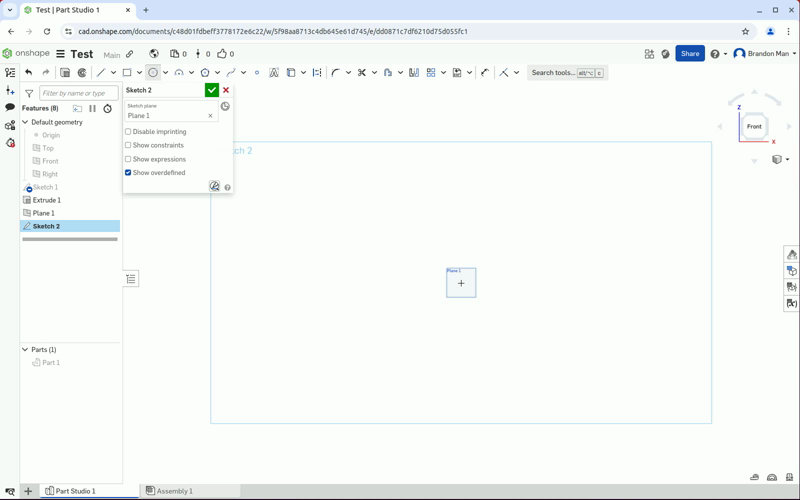
click(461, 282)
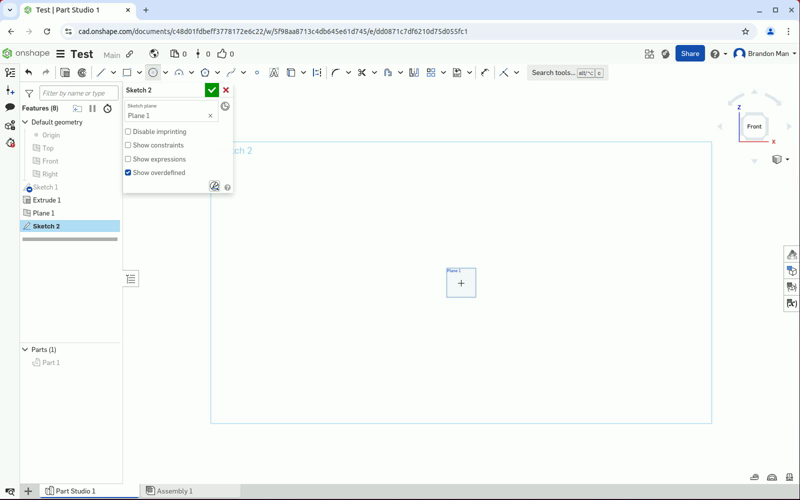
key_up(shift)
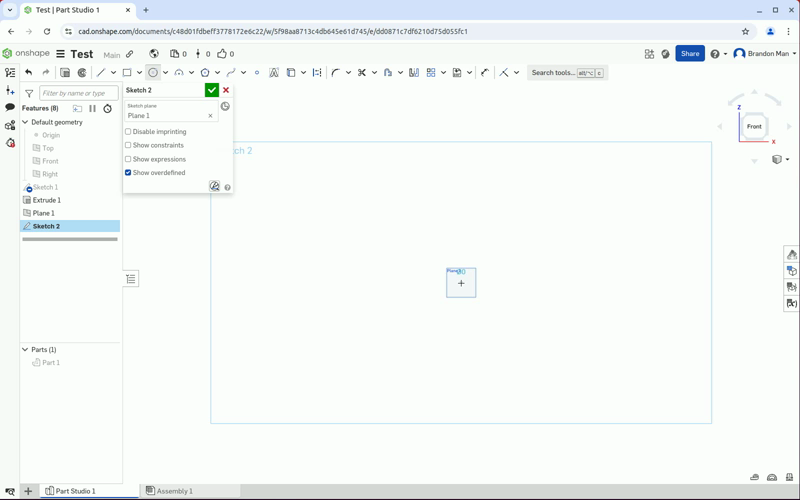
mouse_move(494, 282)
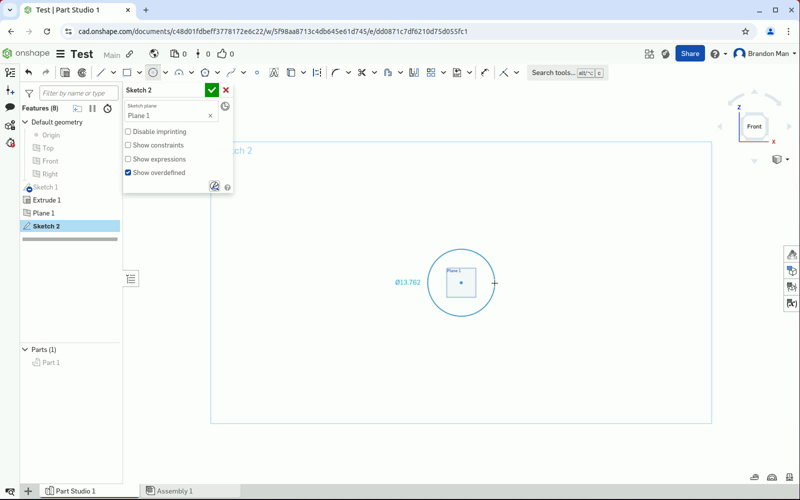
click(494, 282)
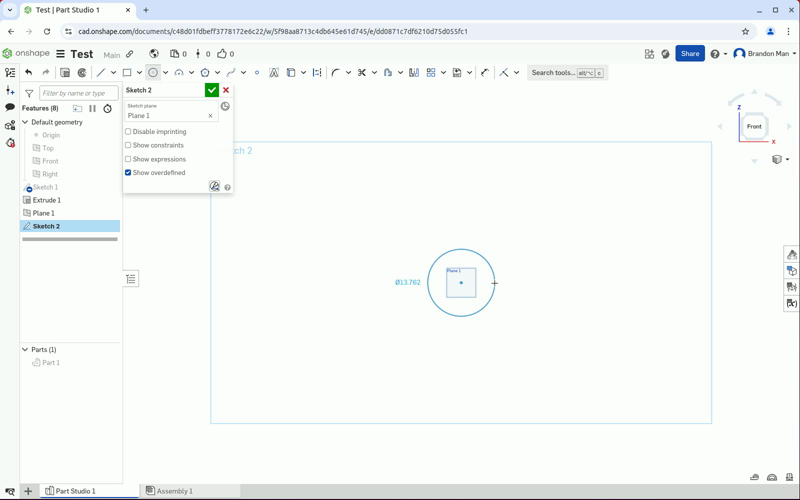
key(esc)
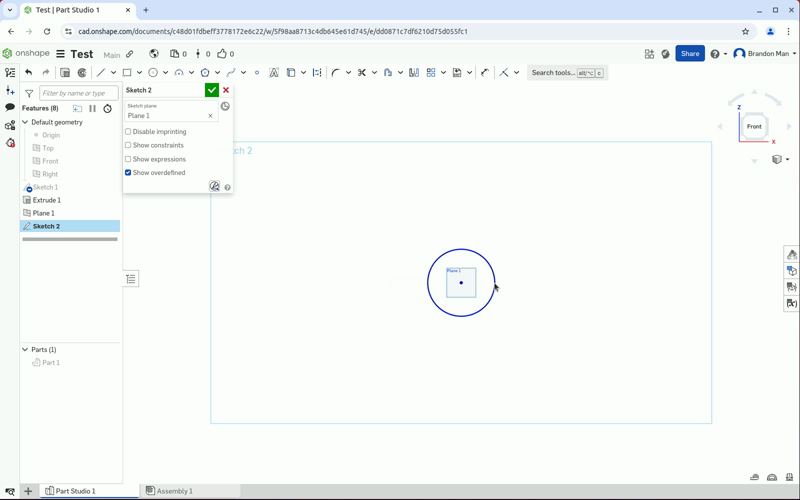
key(c)
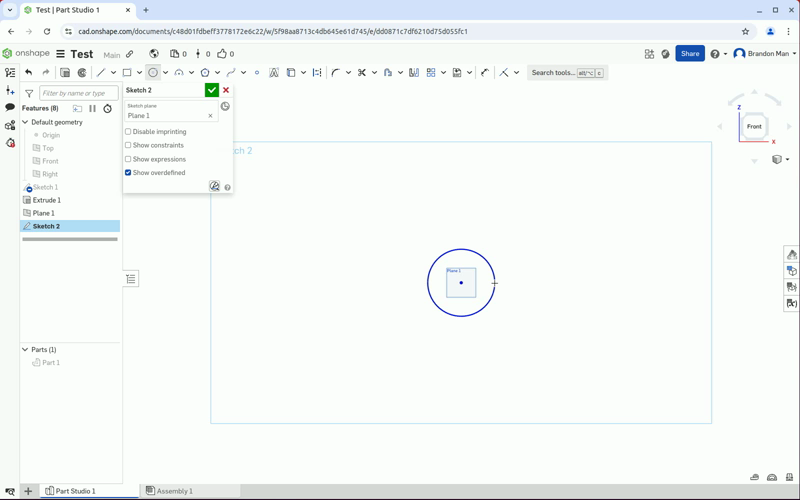
key_down(shift)
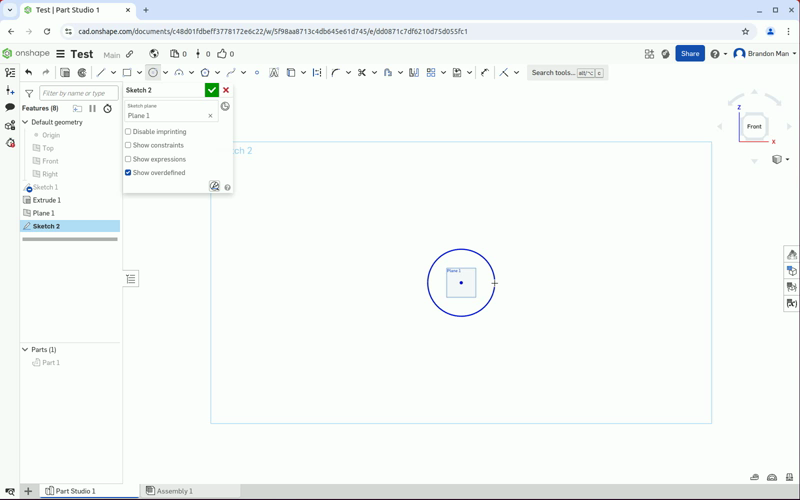
mouse_move(461, 282)
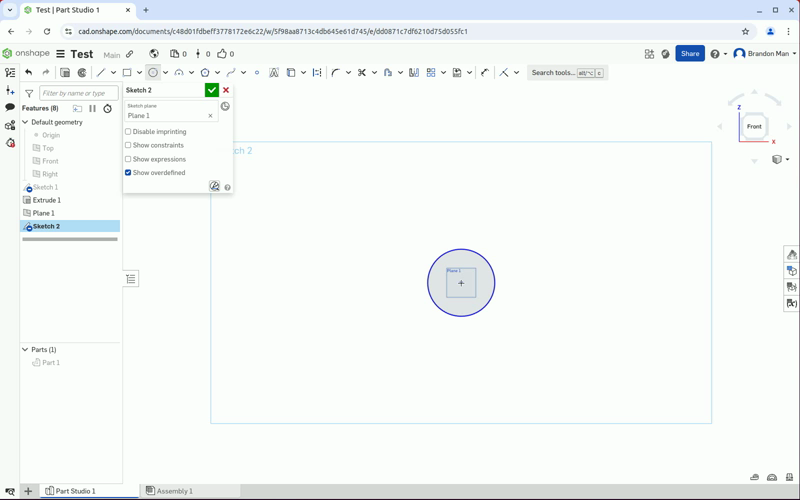
click(461, 282)
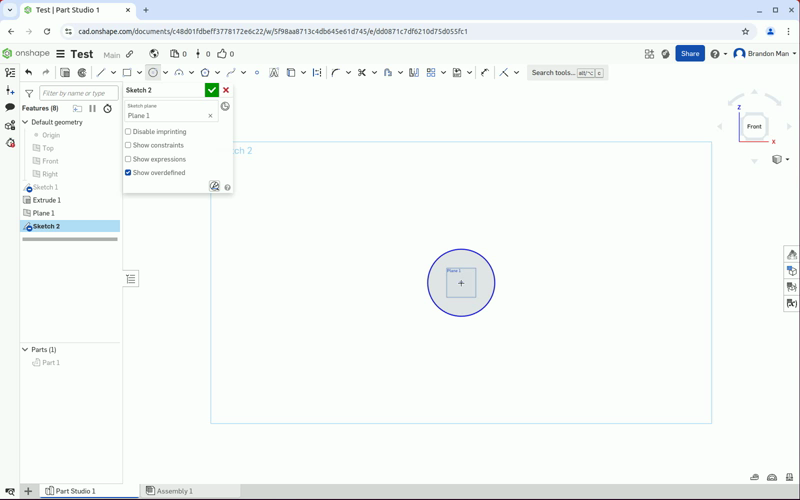
key_up(shift)
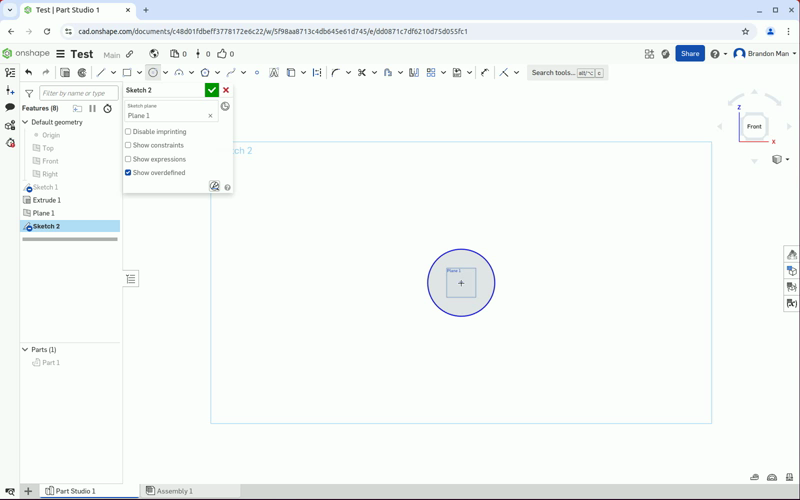
mouse_move(480, 282)
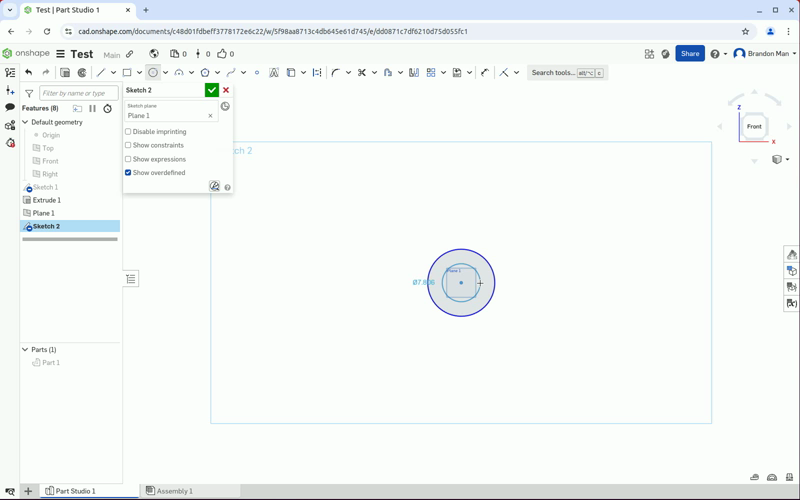
click(480, 282)
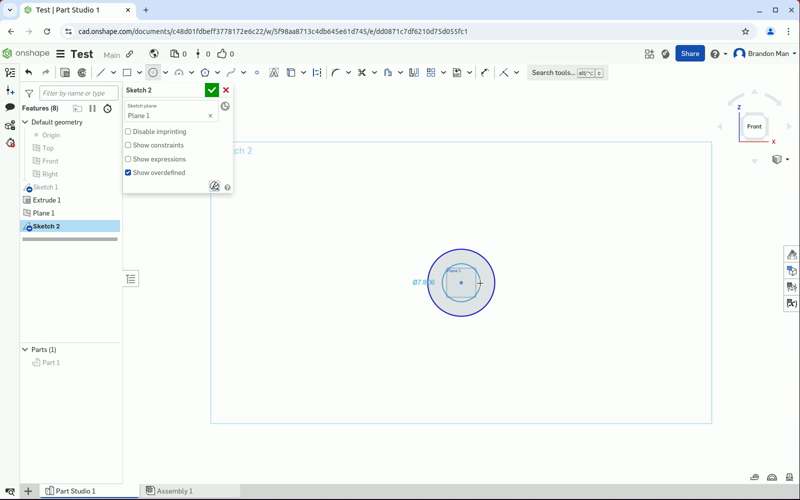
key(esc)
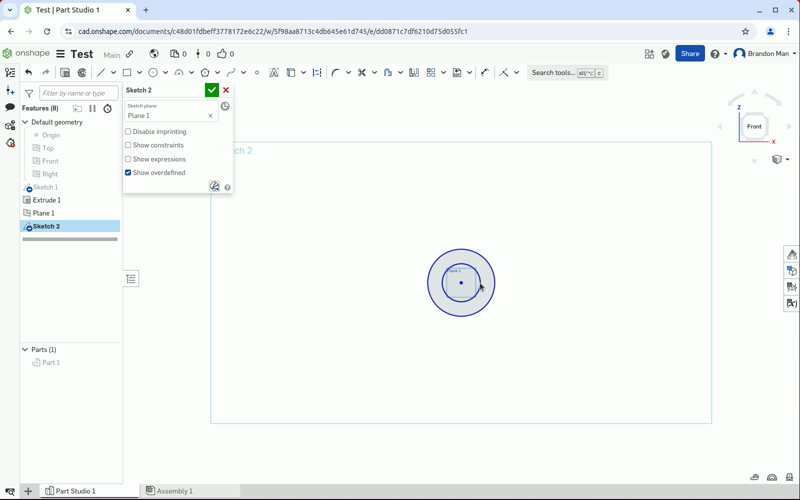
mouse_move(477, 301)
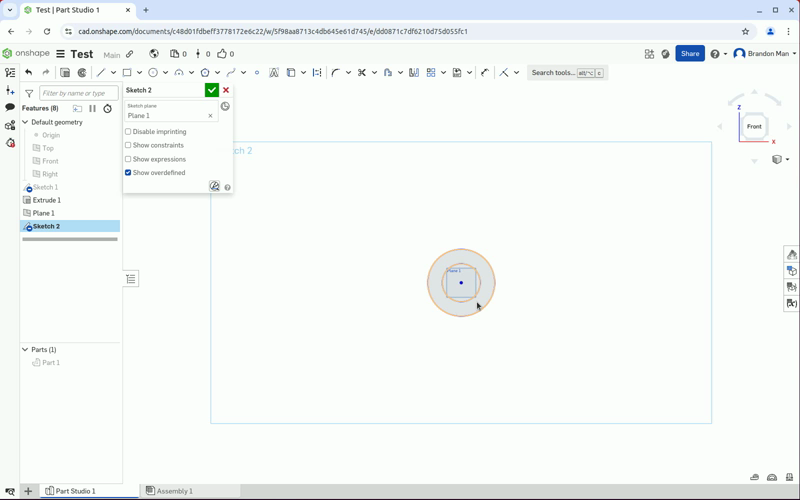
click(477, 301)
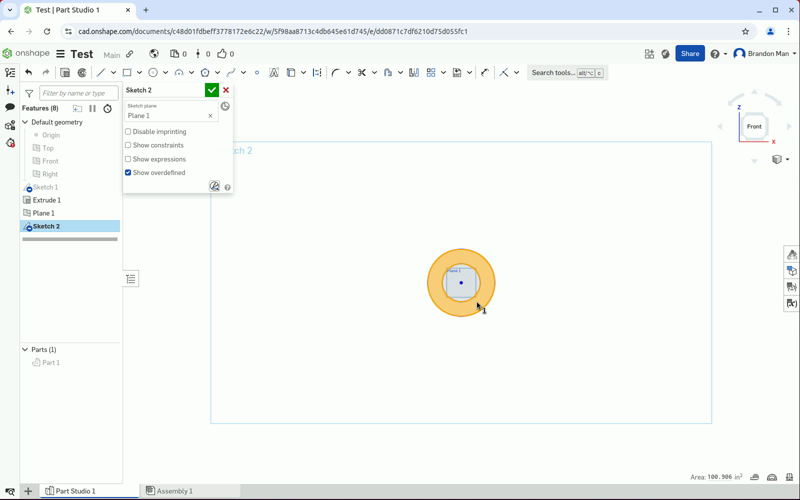
mouse_move(73, 352)
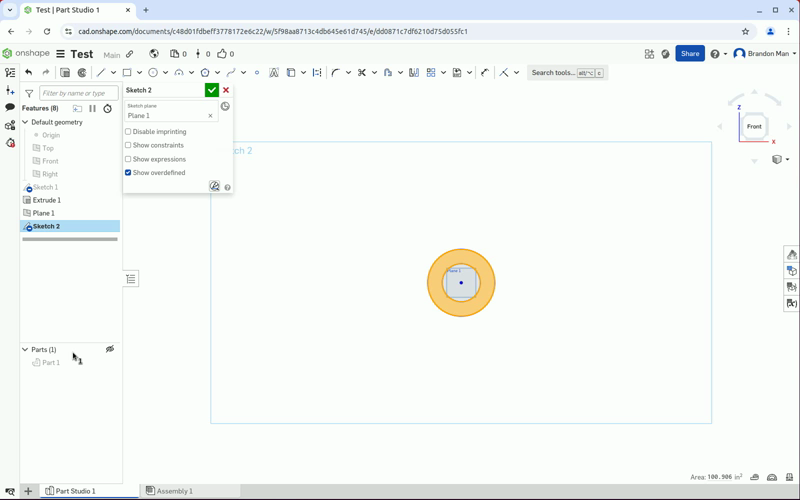
key(shift+y)
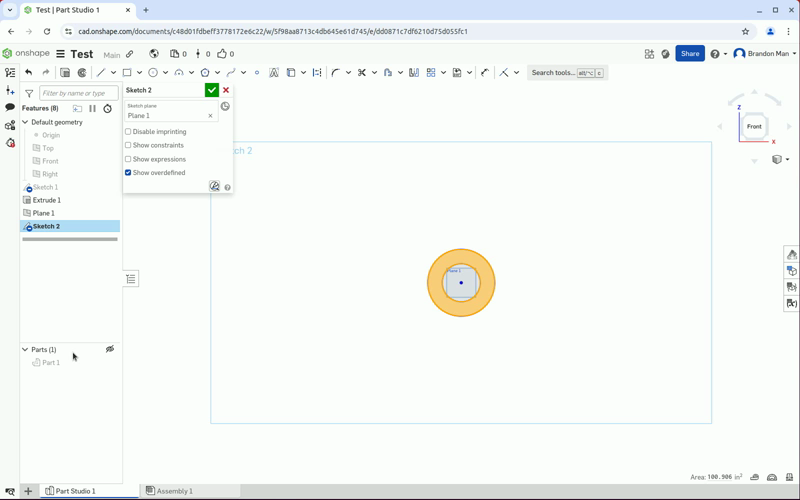
key(shift+e)
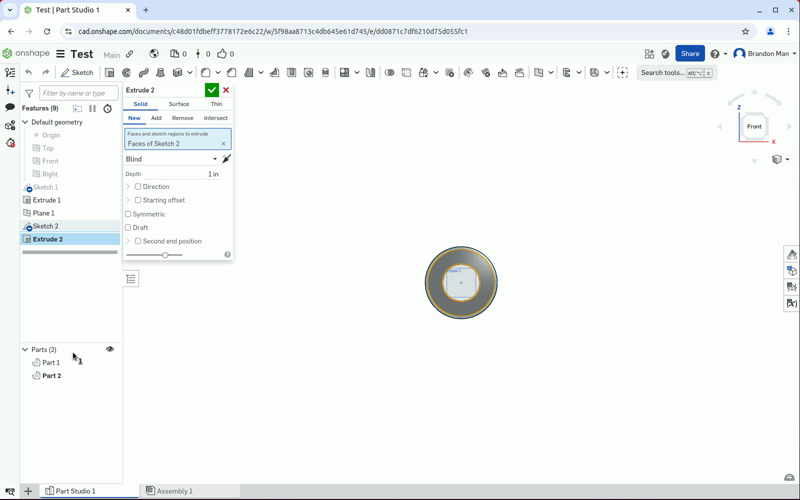
mouse_move(143, 106)
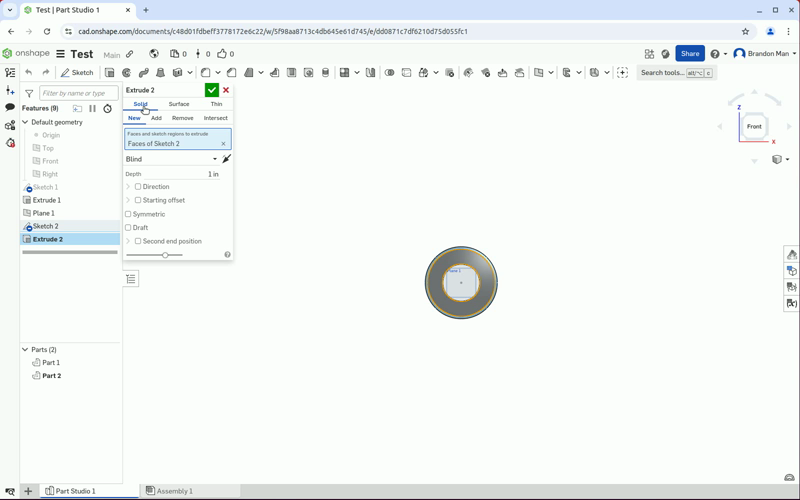
click(143, 106)
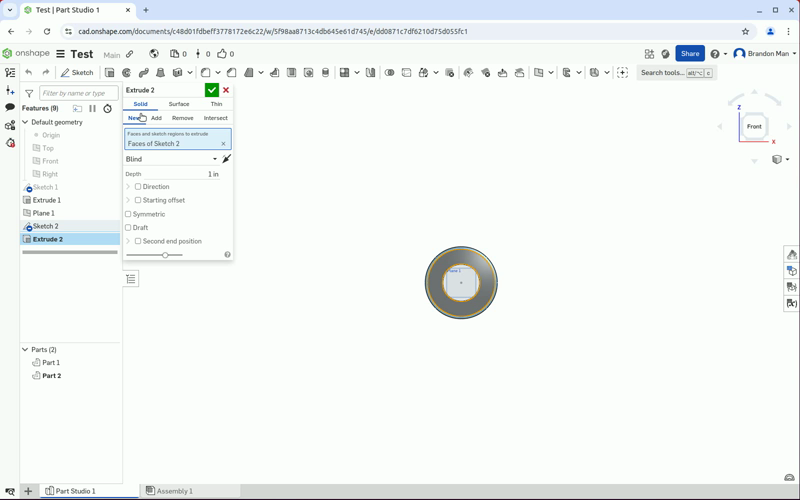
mouse_move(137, 120)
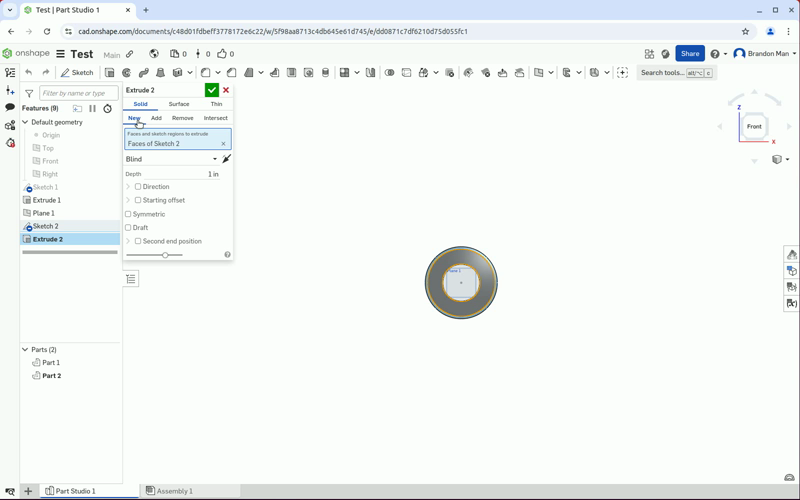
click(137, 120)
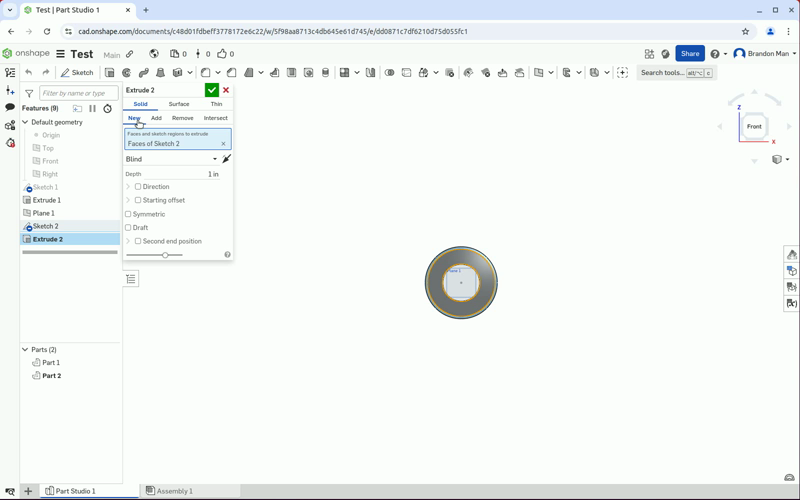
key(tab, 4)
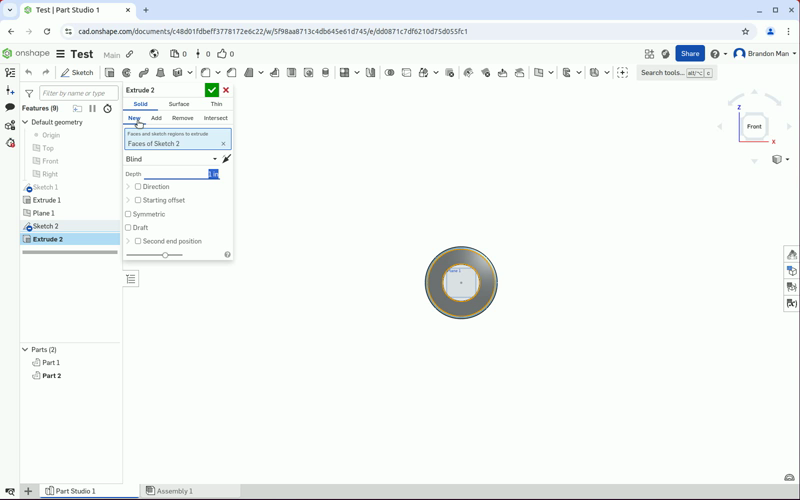
text(0.963)
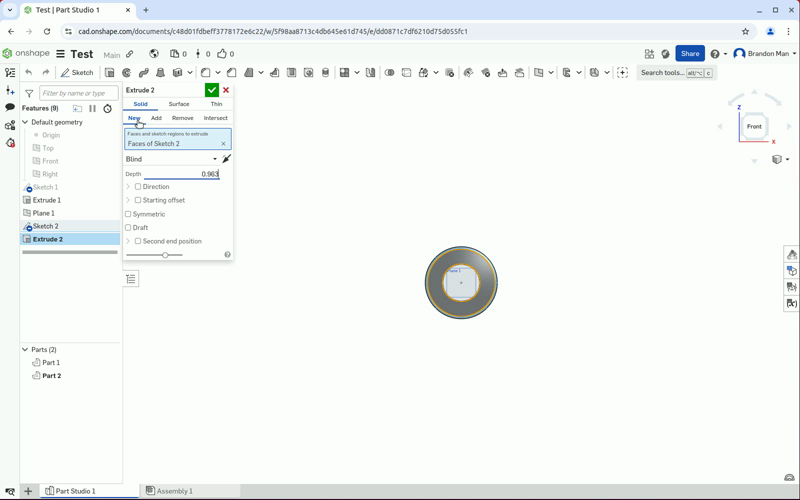
key(enter)
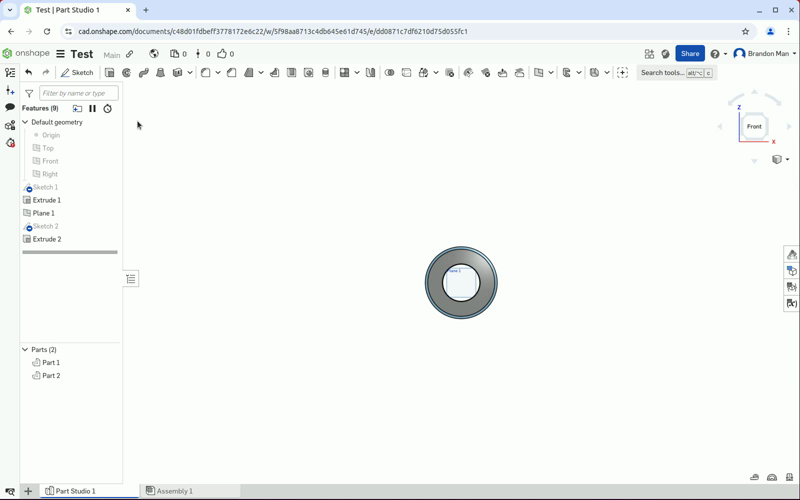
key(shift+h)
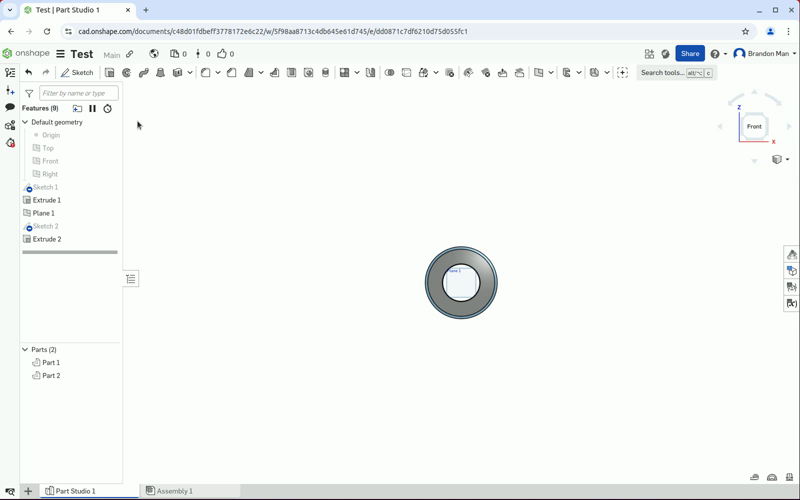
key(shift+h)
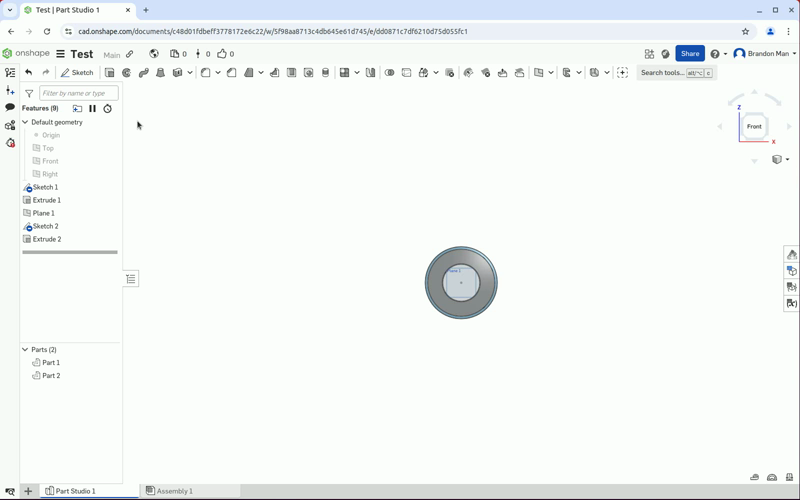
key(shift+7)
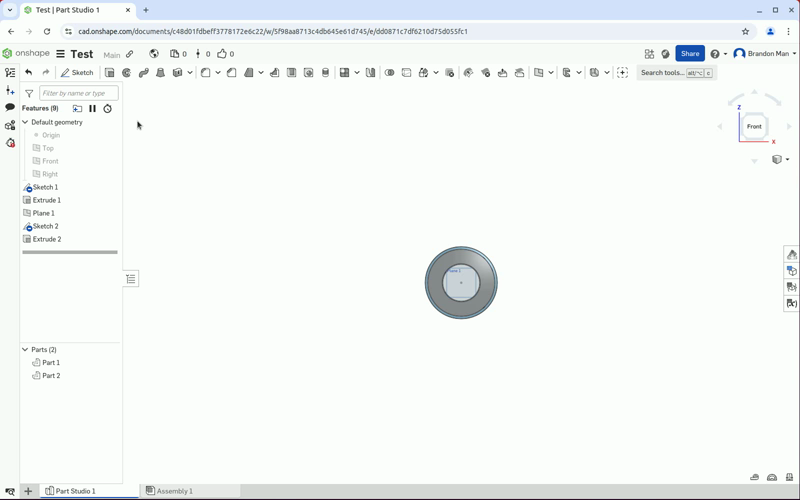
key(left, 2)
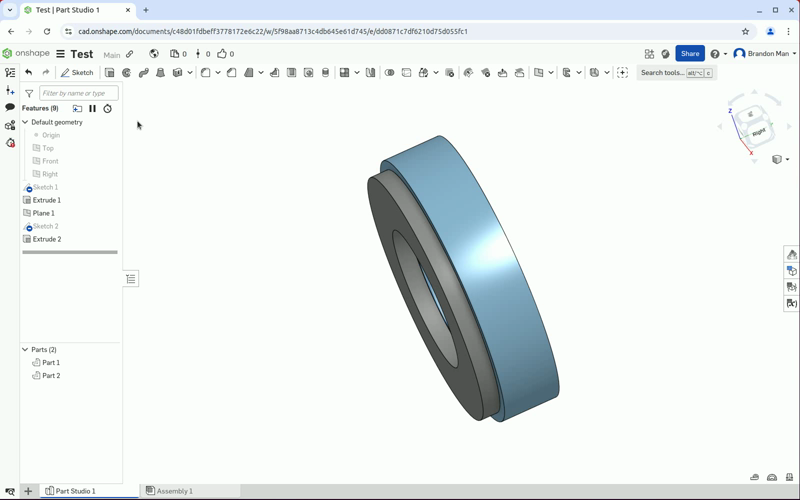
key(down, 2)
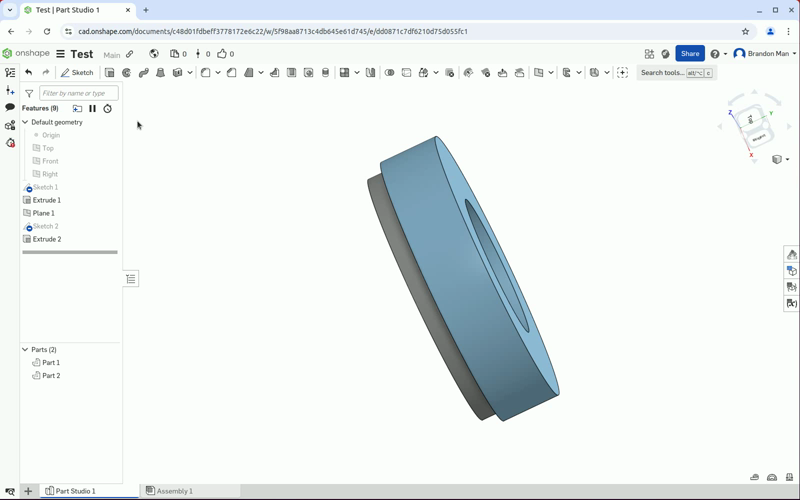
key(up, 2)
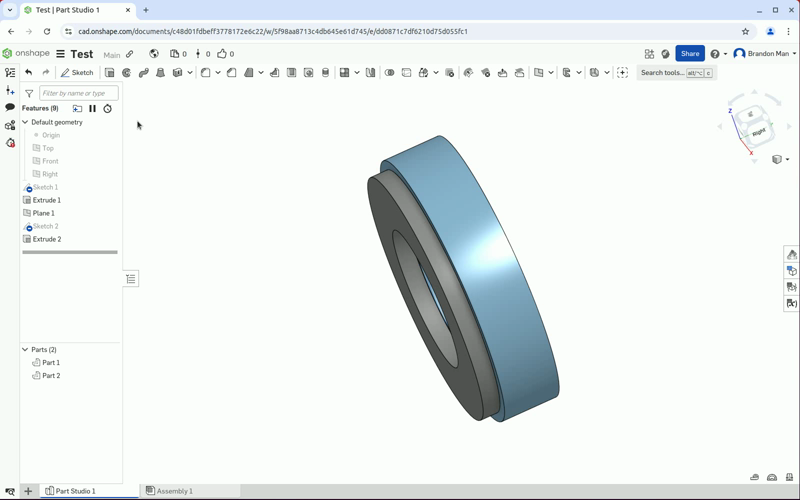
key(right, 2)
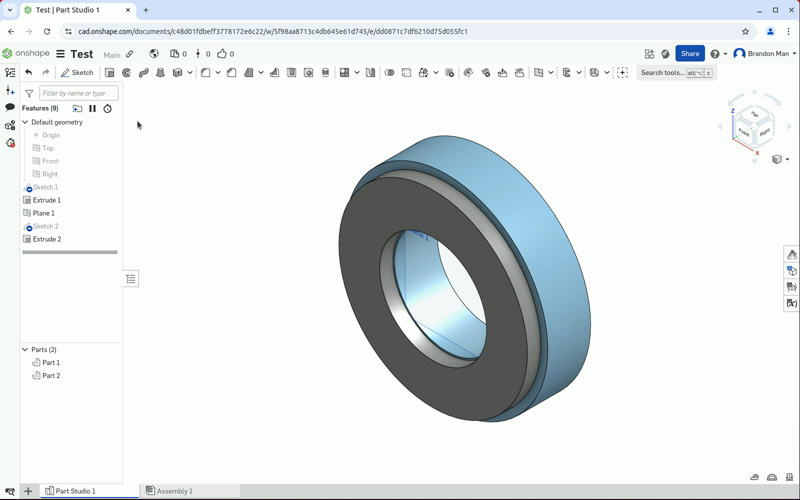
mouse_move(73, 189)
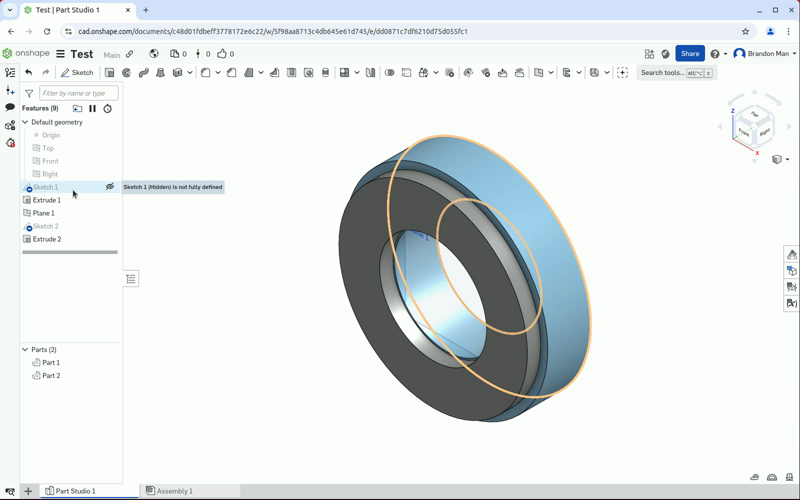
click(73, 189)